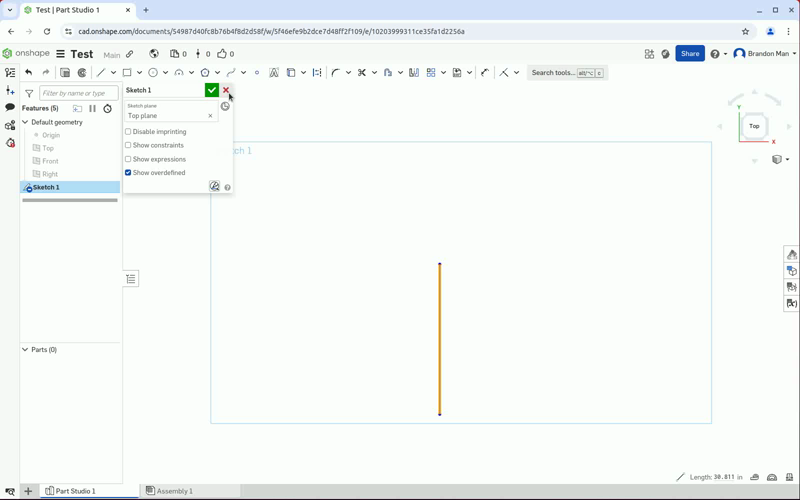
key(shift+h)
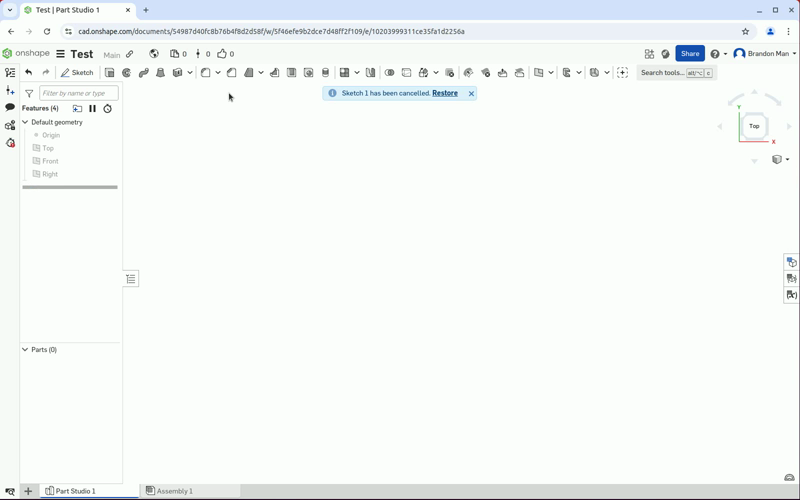
mouse_move(73, 352)
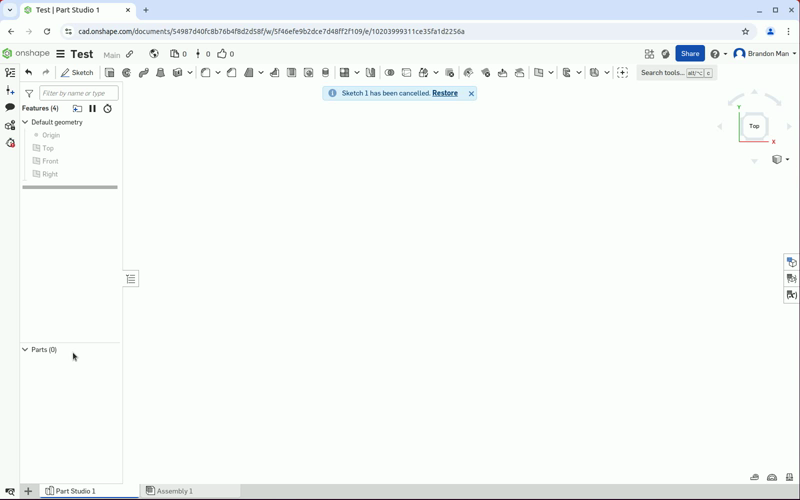
key(y)
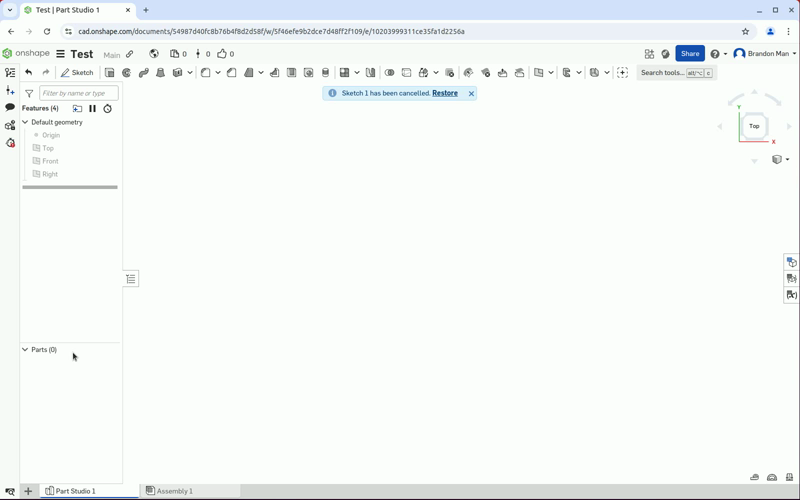
key(shift+p)
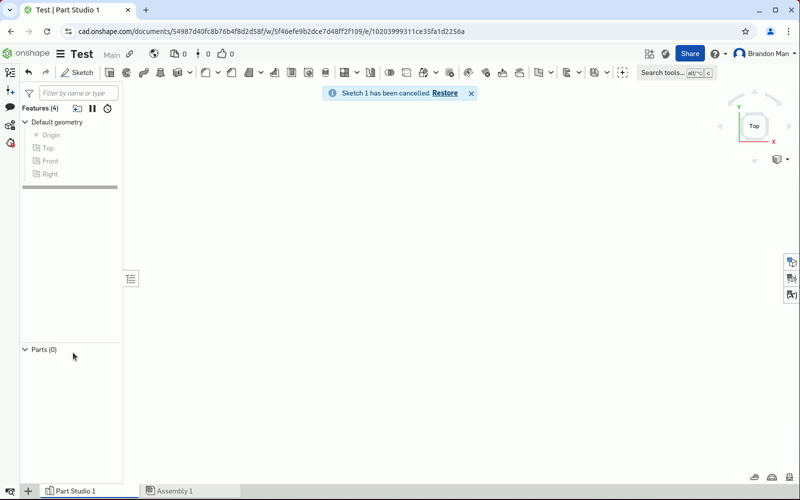
key(space)
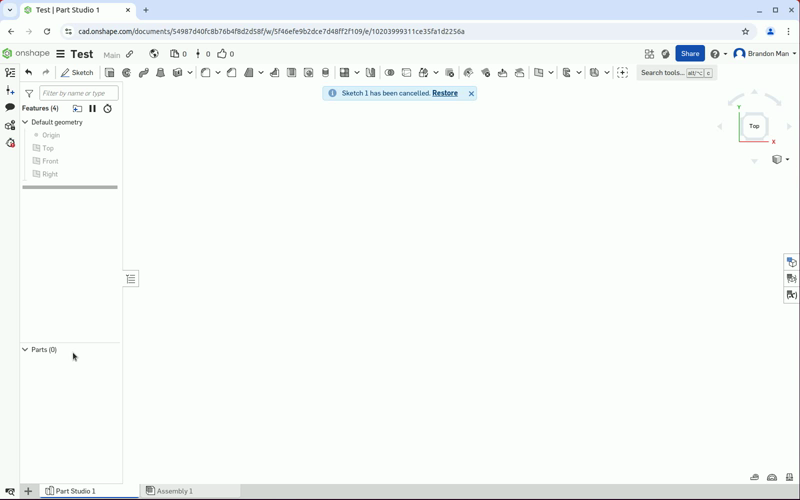
key_down(shift)
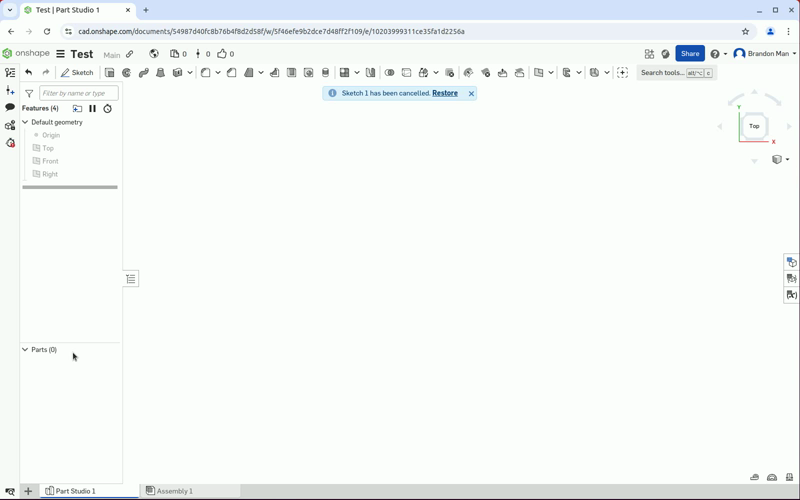
key(up)
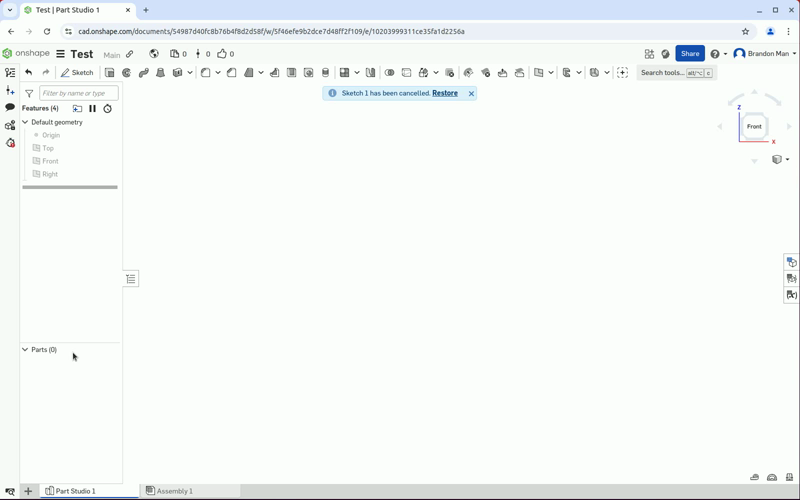
key_up(shift)
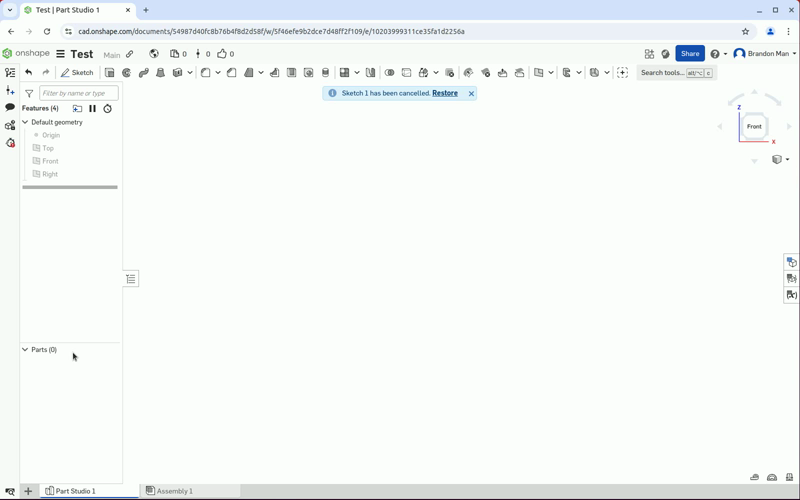
mouse_move(73, 352)
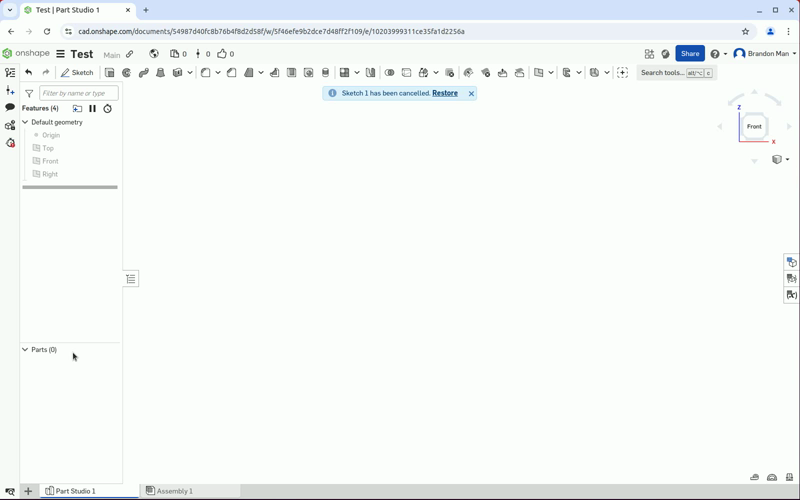
key(shift+y)
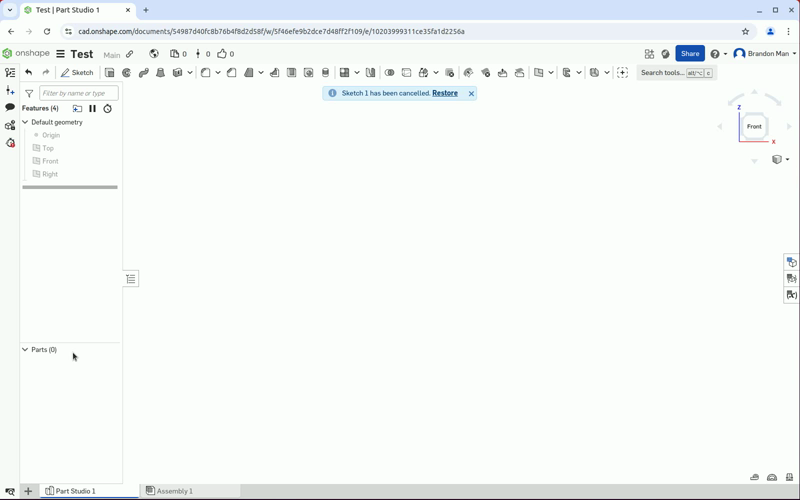
key(shift+s)
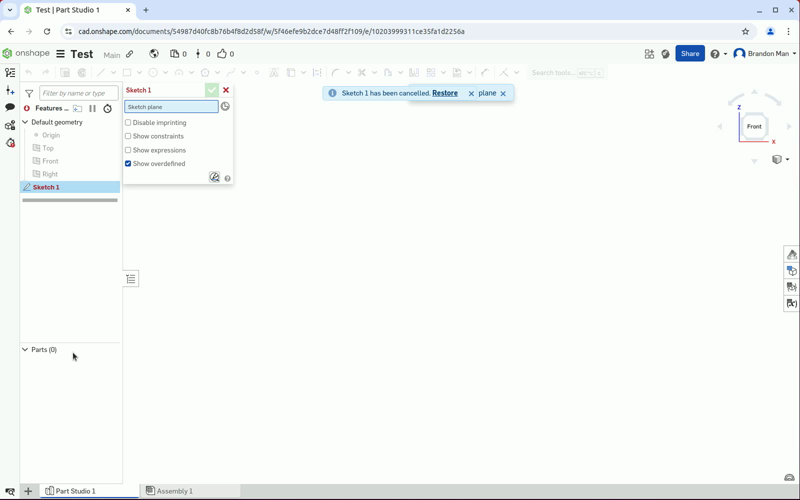
mouse_move(73, 163)
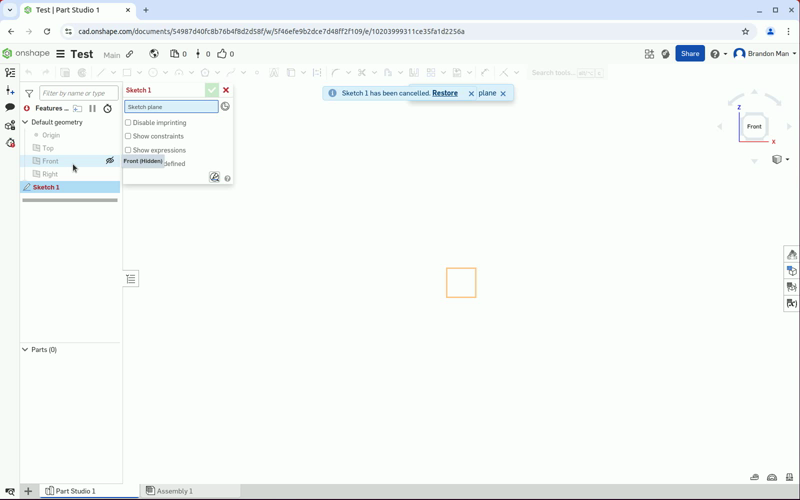
click(73, 163)
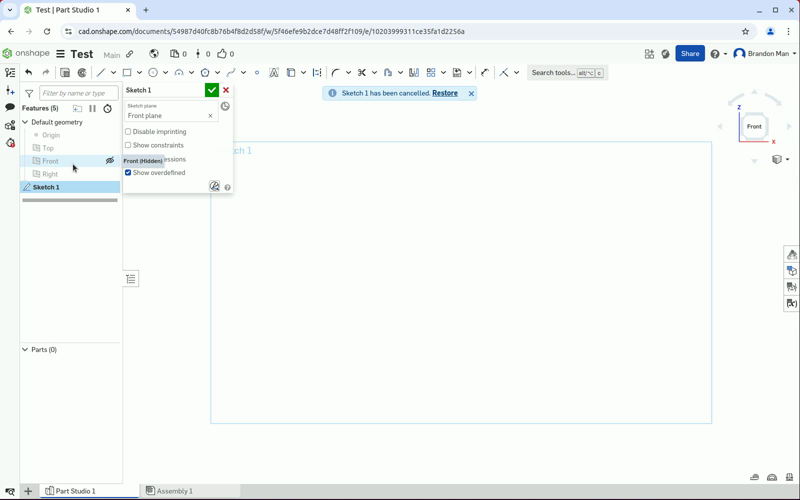
mouse_move(73, 352)
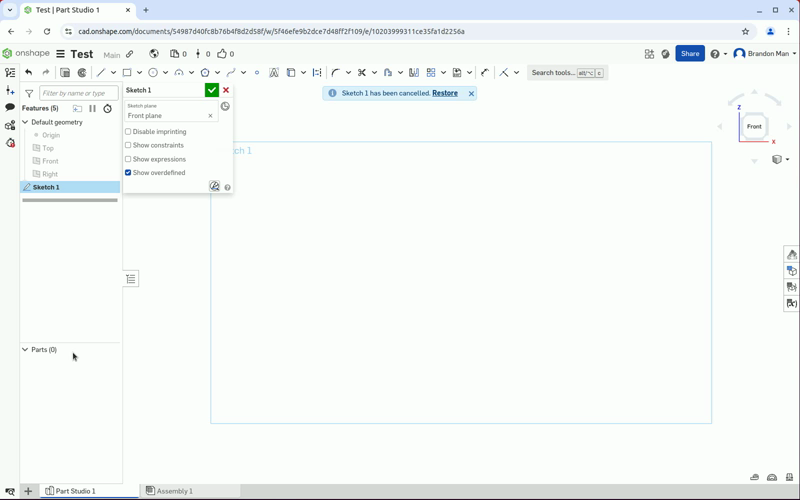
key(y)
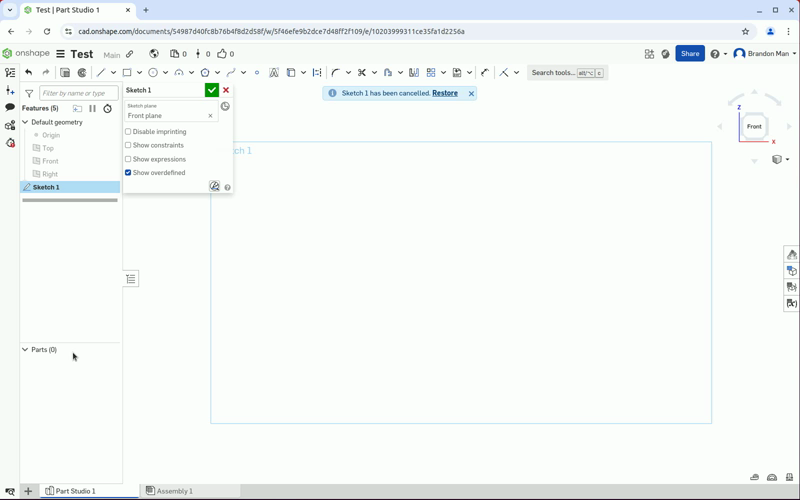
key(c)
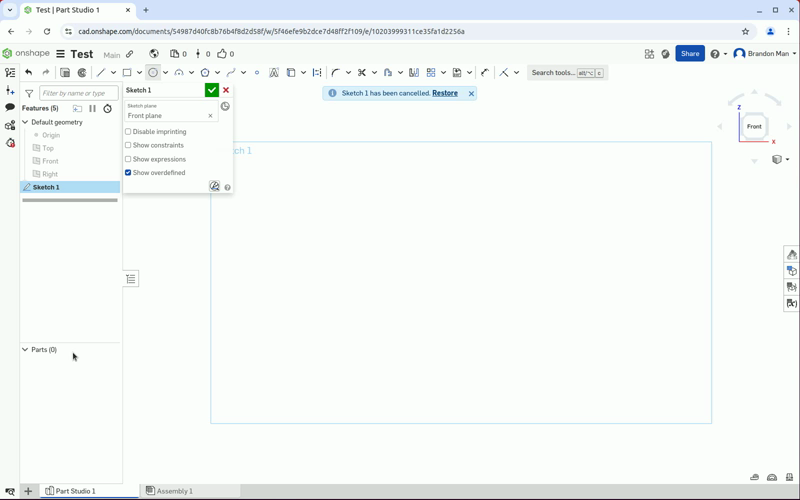
key_down(shift)
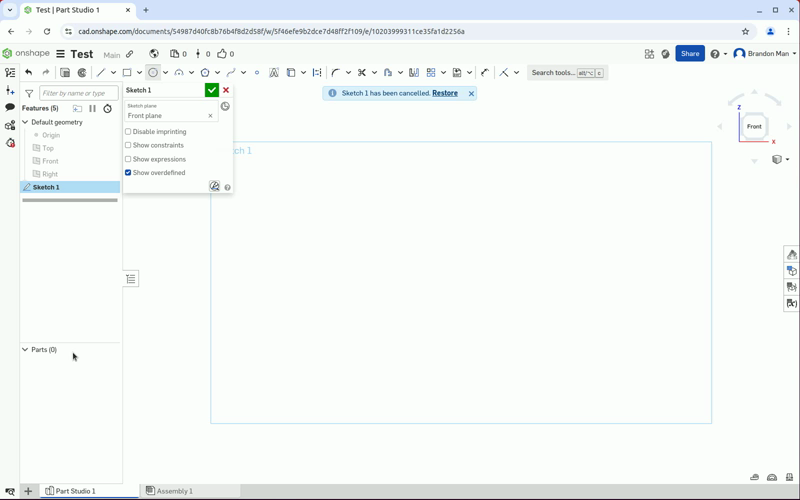
mouse_move(461, 282)
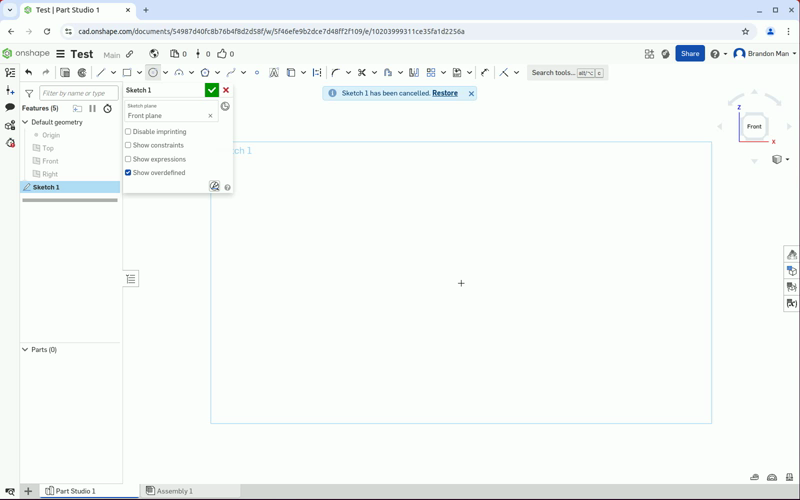
click(461, 282)
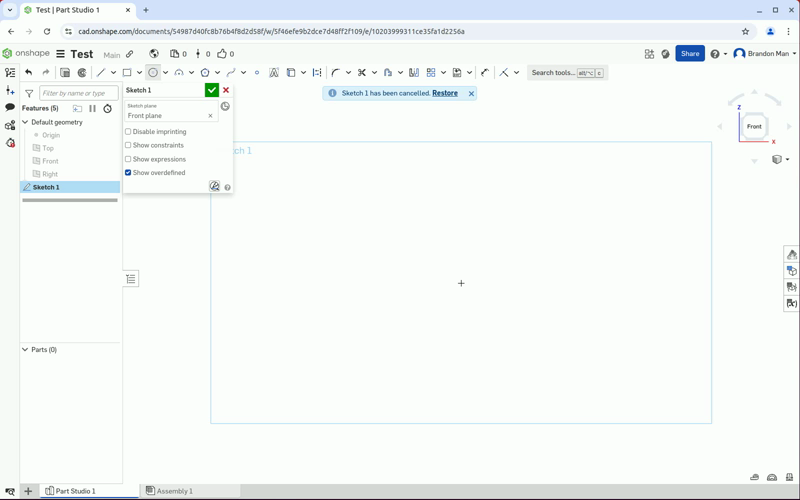
key_up(shift)
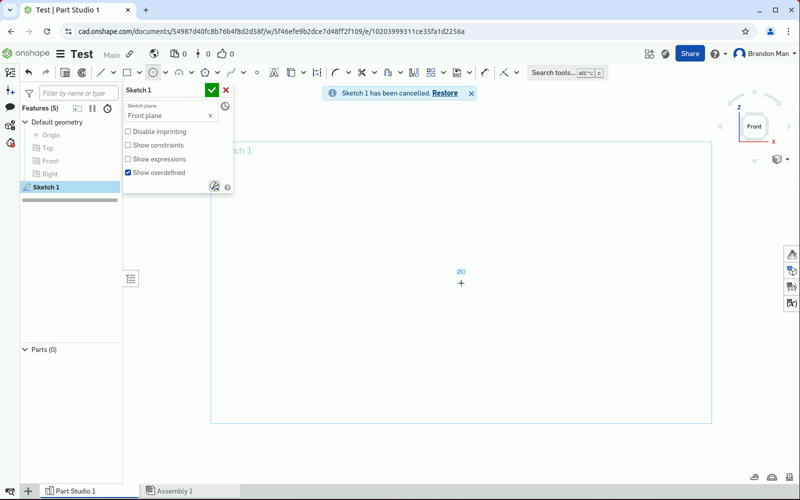
mouse_move(481, 282)
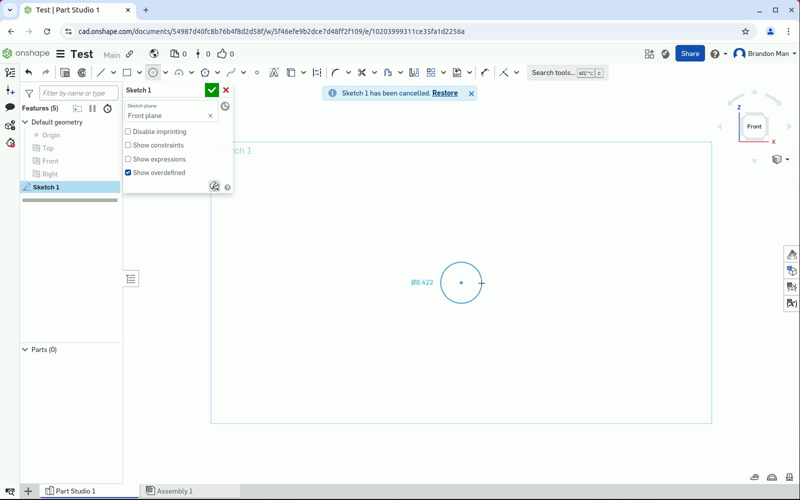
click(481, 282)
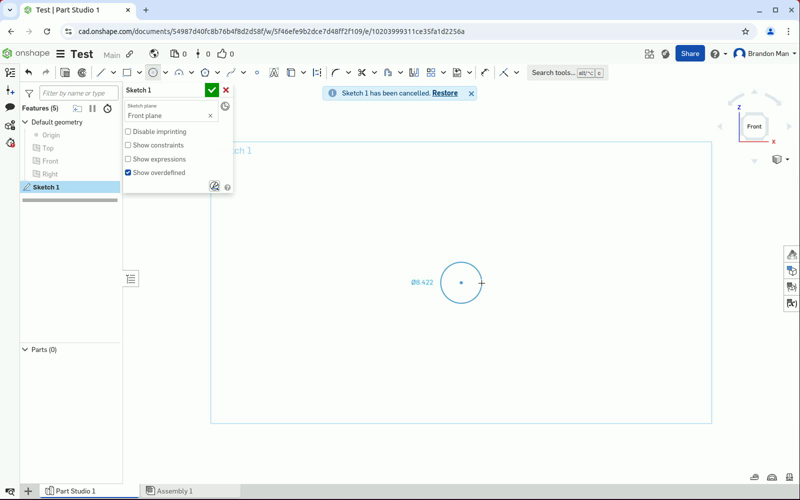
key(esc)
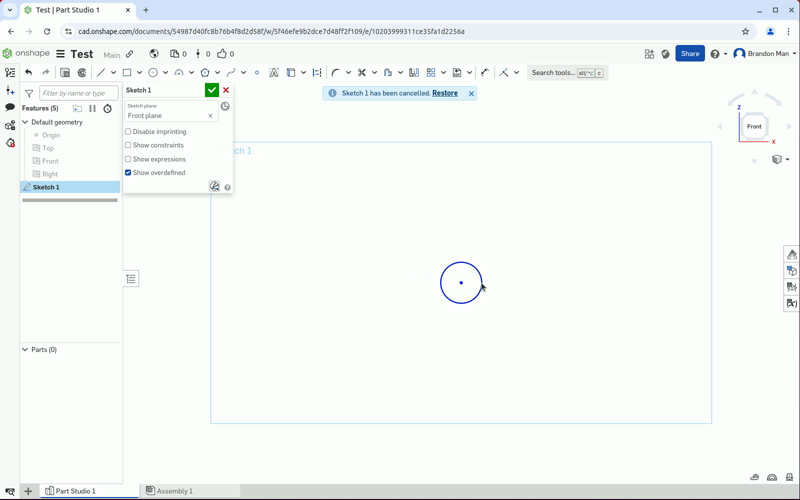
key(c)
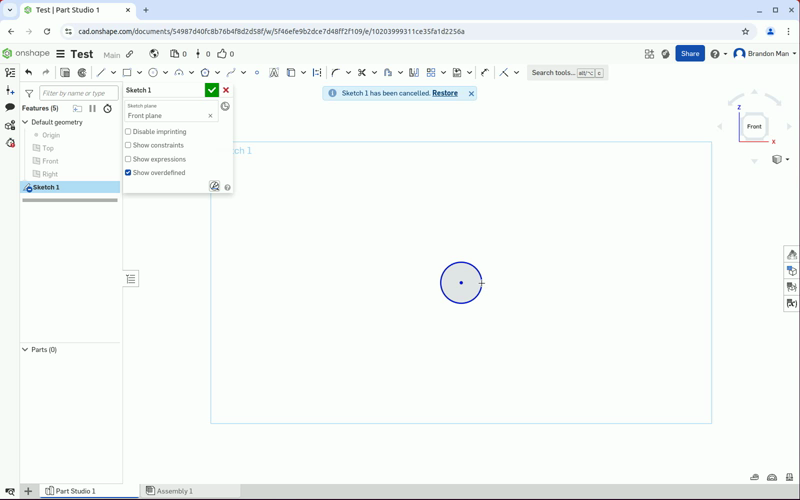
key_down(shift)
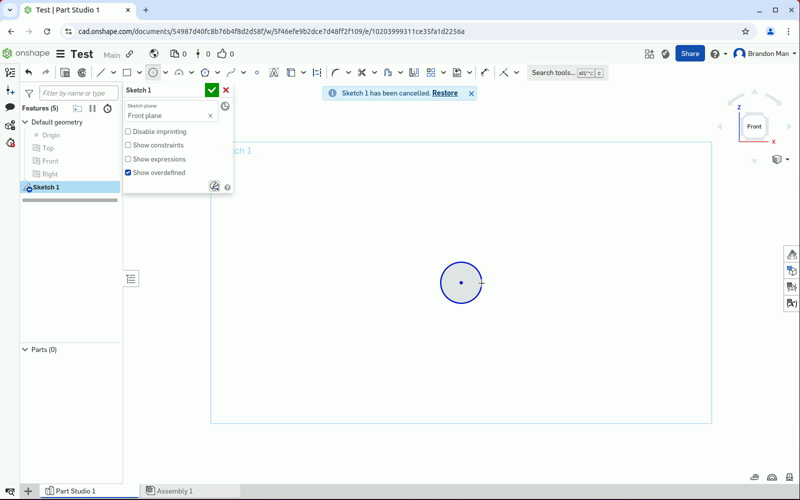
mouse_move(461, 282)
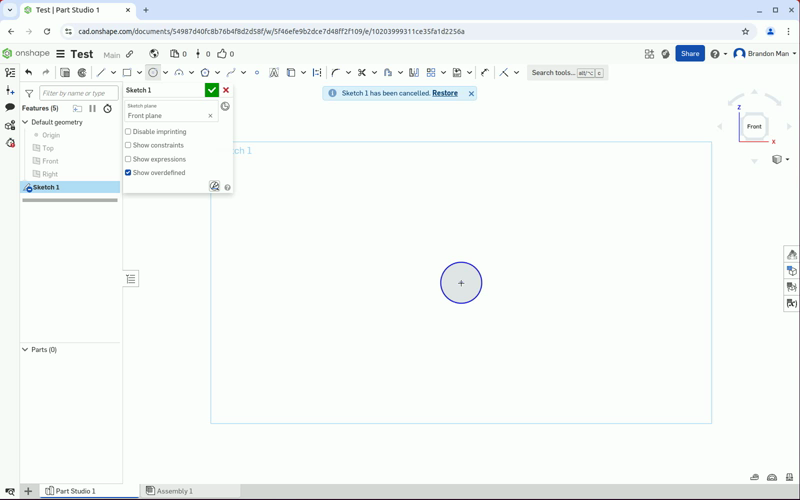
click(461, 282)
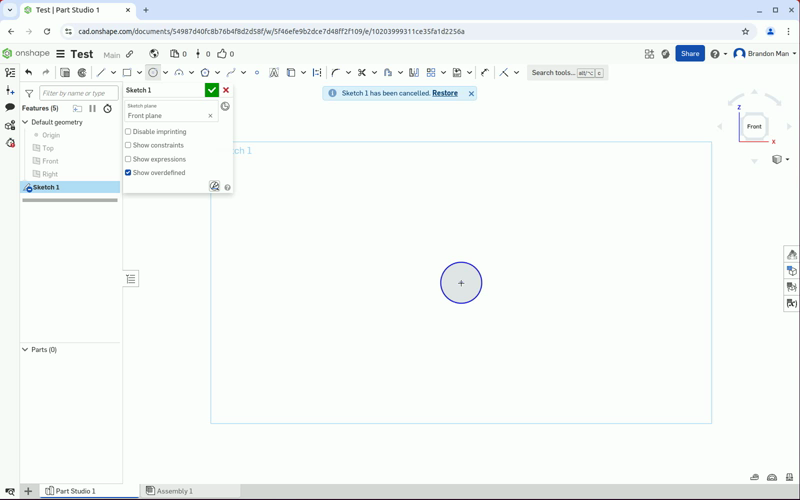
key_up(shift)
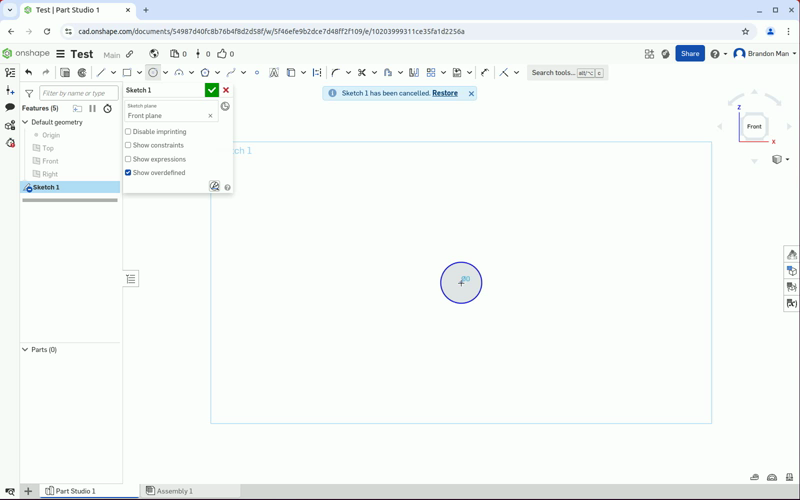
mouse_move(479, 282)
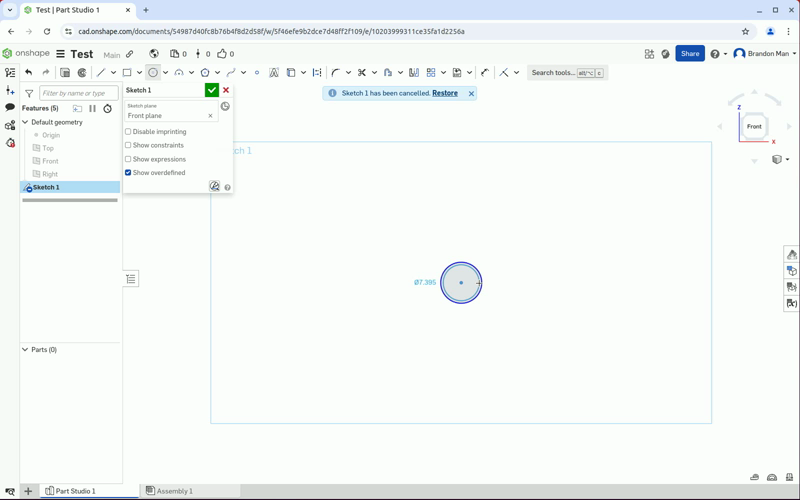
scroll(6)
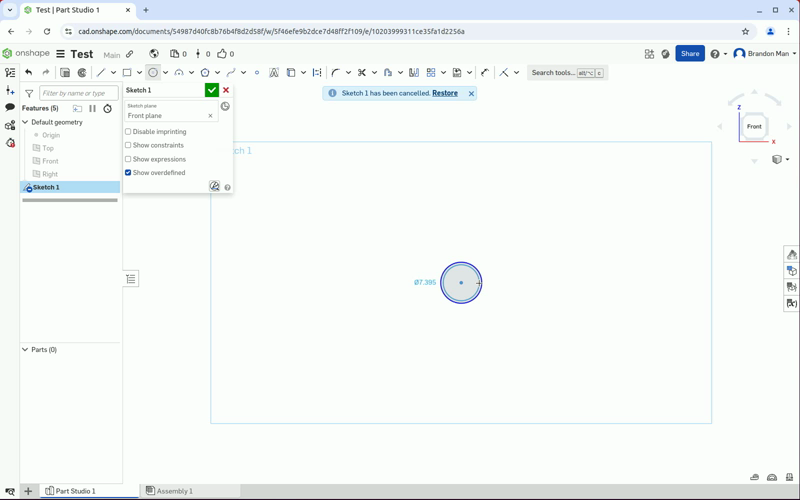
scroll(6)
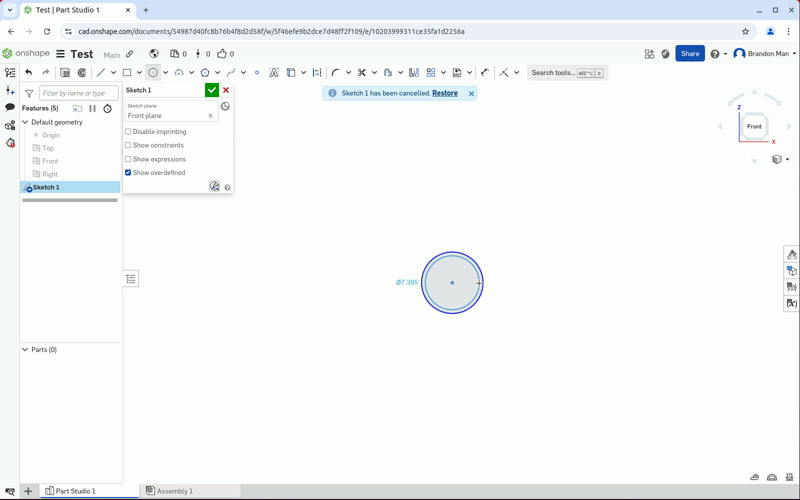
scroll(6)
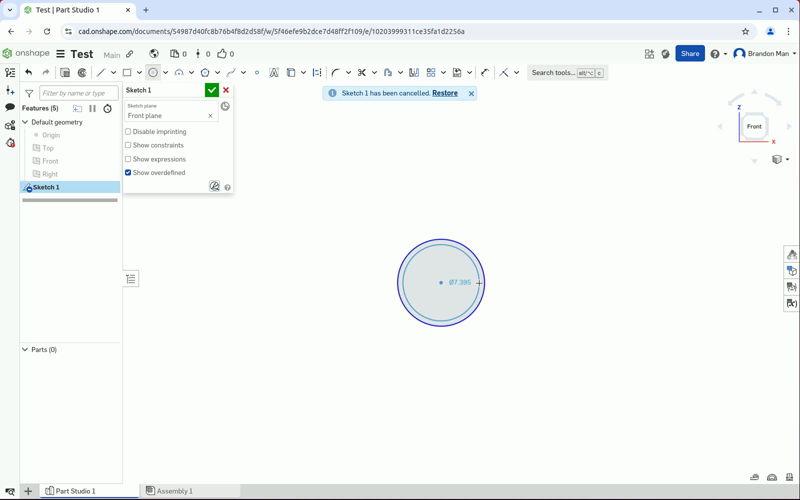
scroll(6)
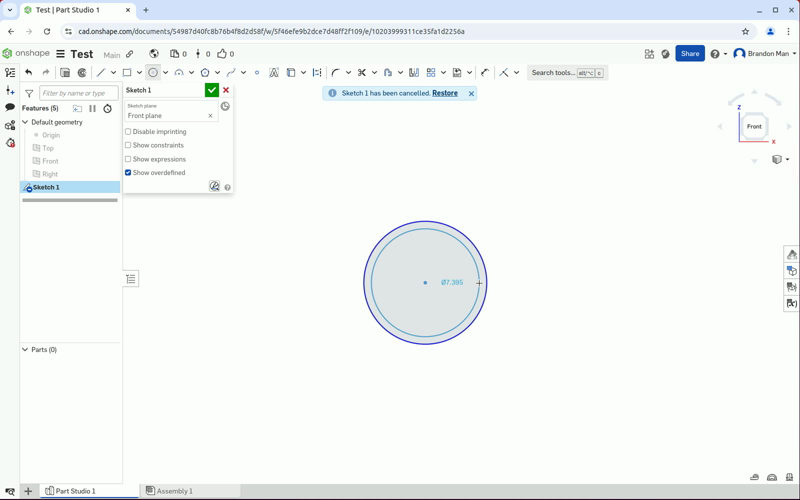
scroll(6)
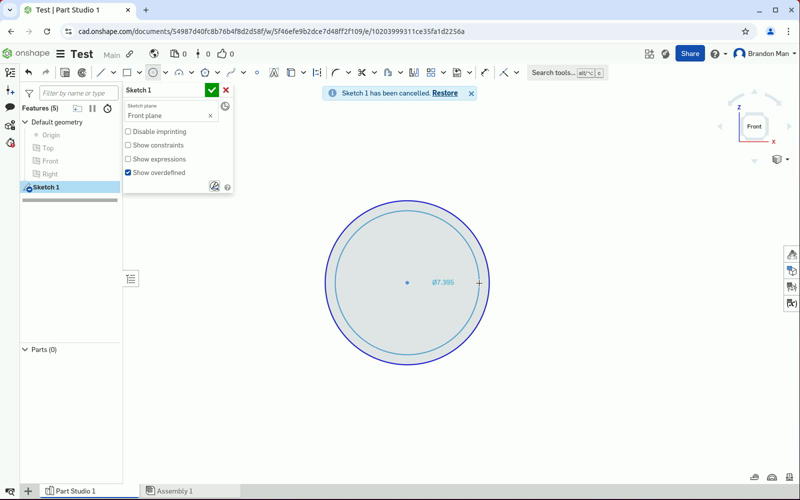
scroll(6)
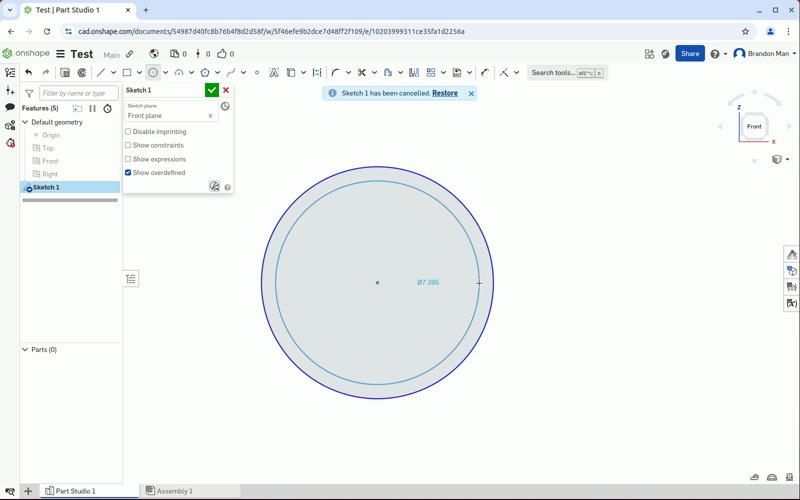
scroll(6)
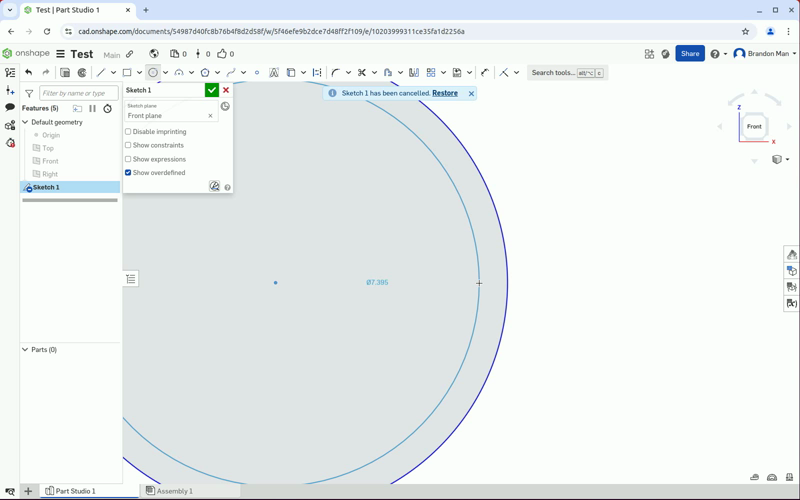
click(479, 282)
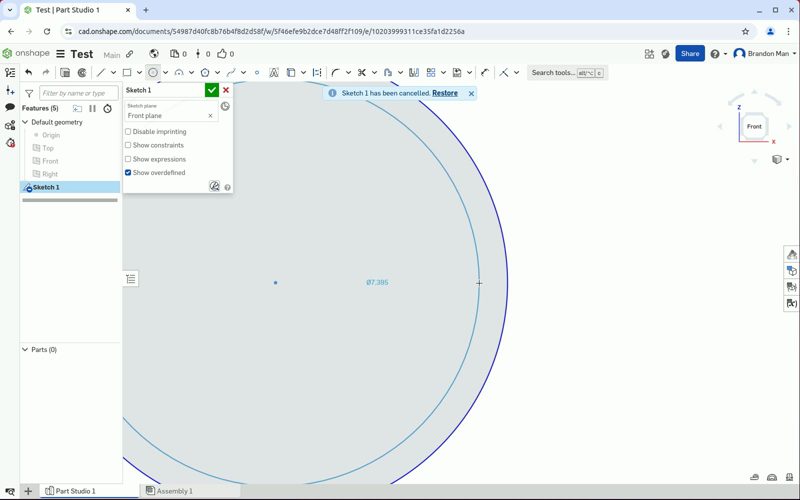
scroll(-6)
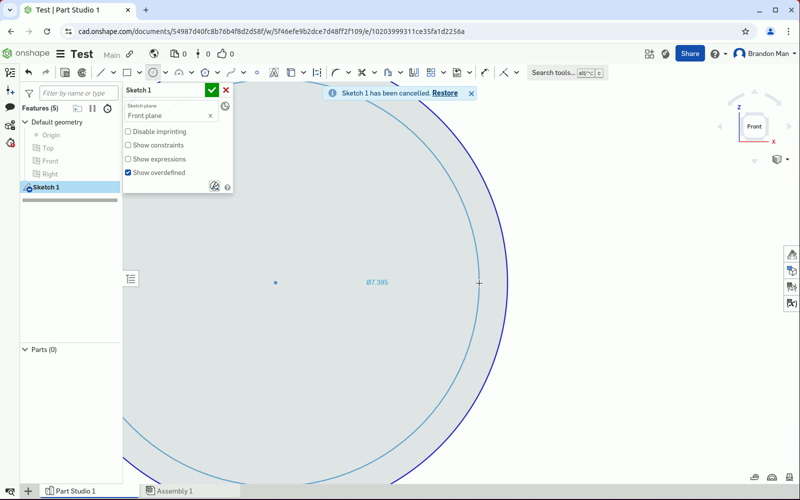
scroll(-6)
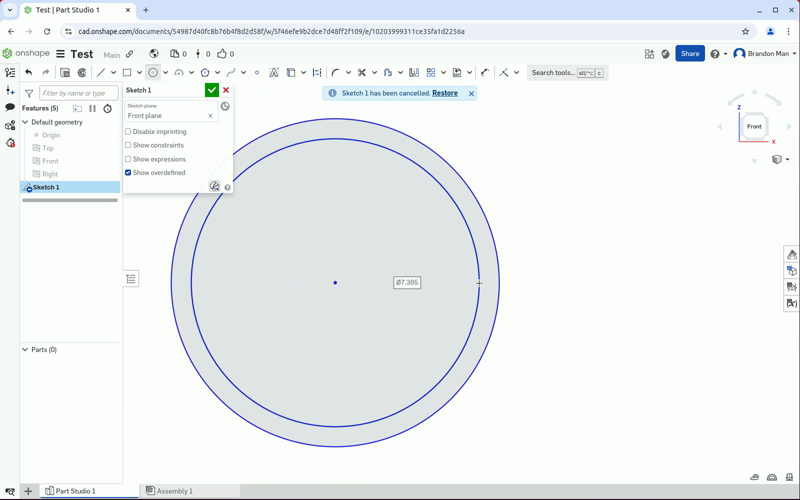
scroll(-6)
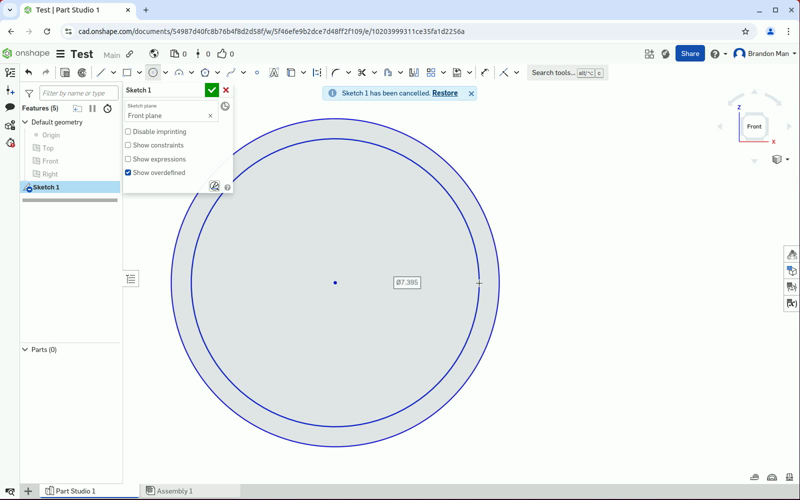
scroll(-6)
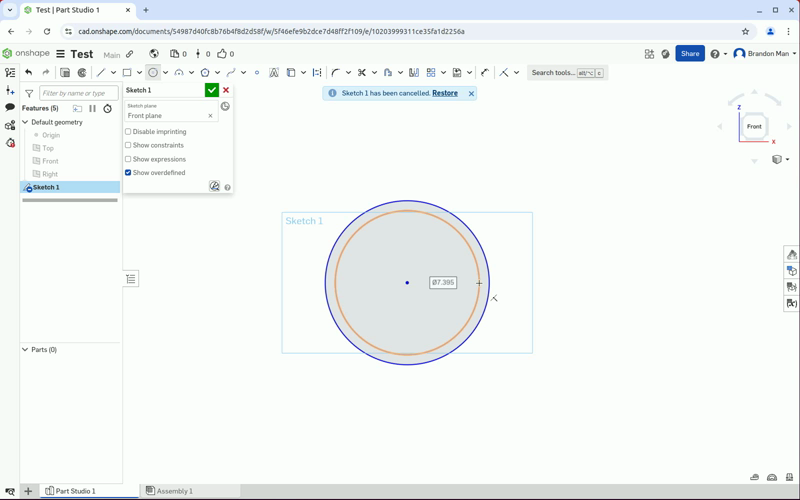
scroll(-6)
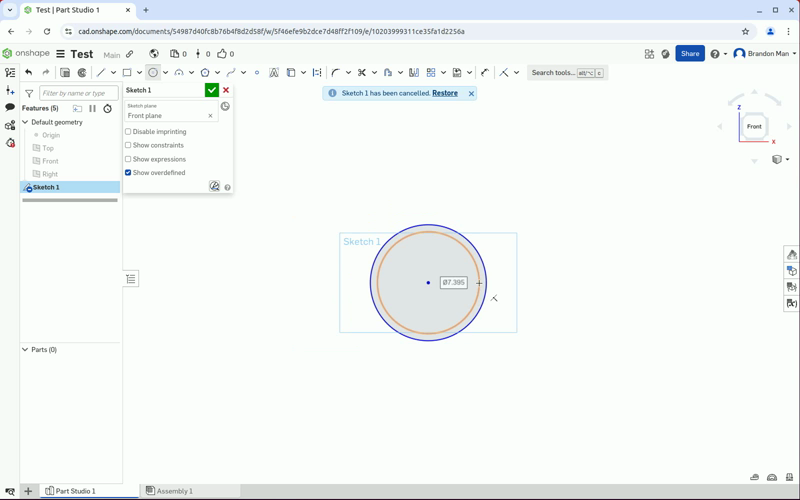
scroll(-6)
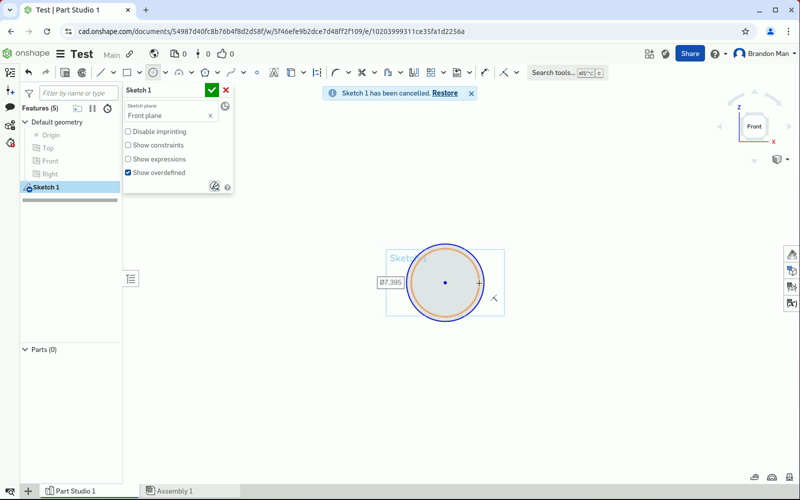
scroll(-6)
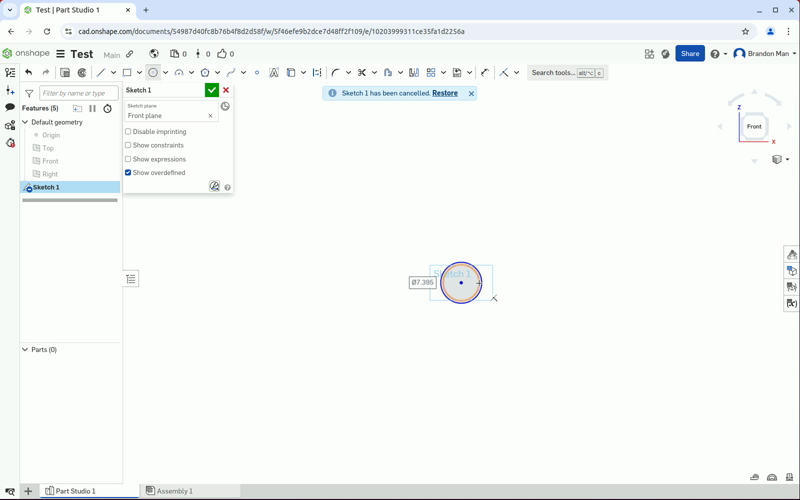
key(esc)
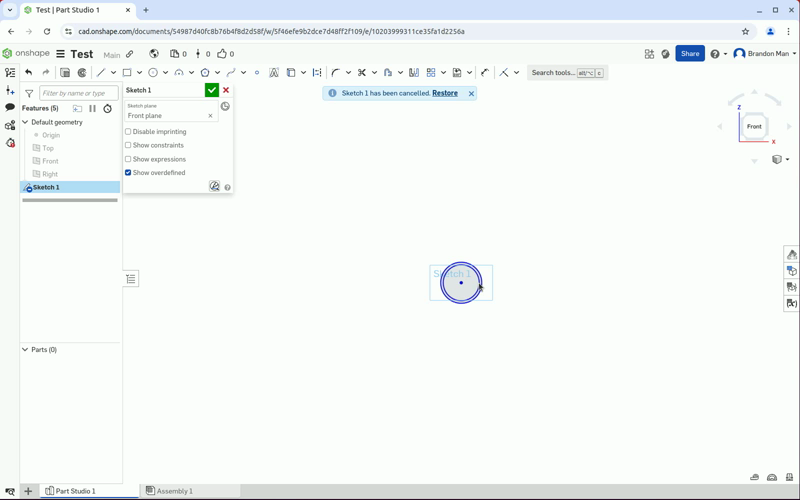
mouse_move(466, 263)
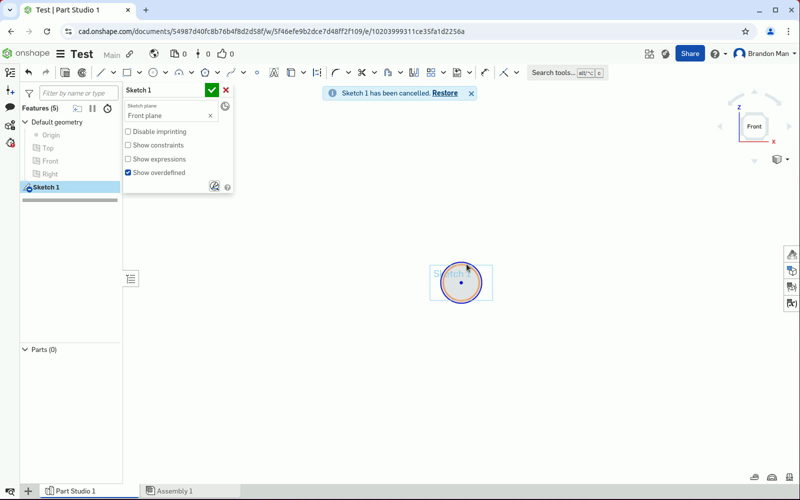
scroll(6)
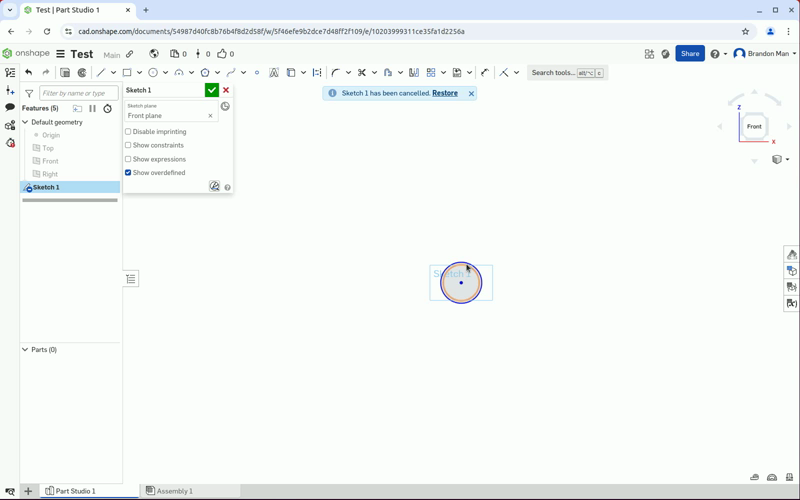
scroll(6)
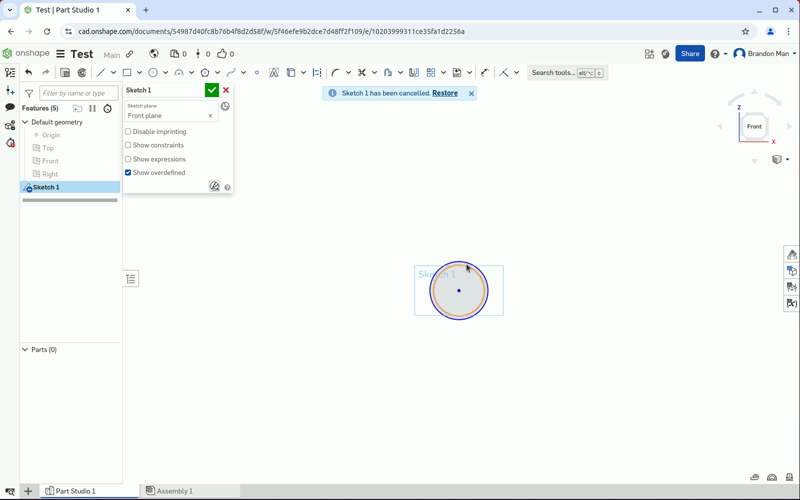
scroll(6)
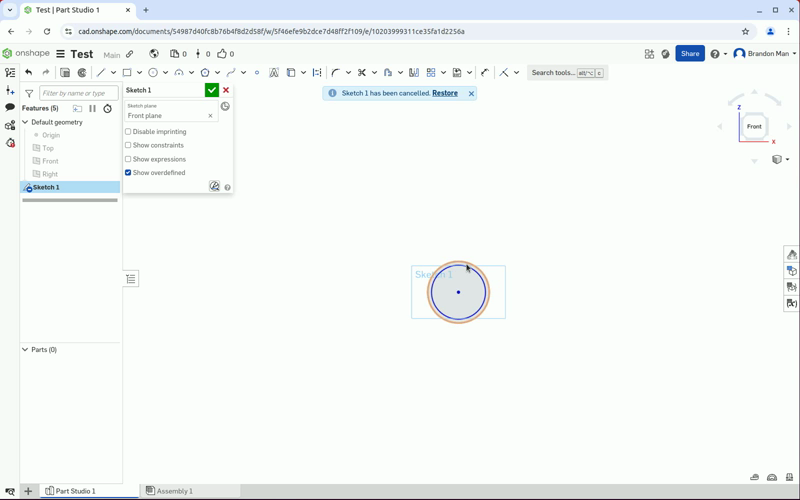
scroll(6)
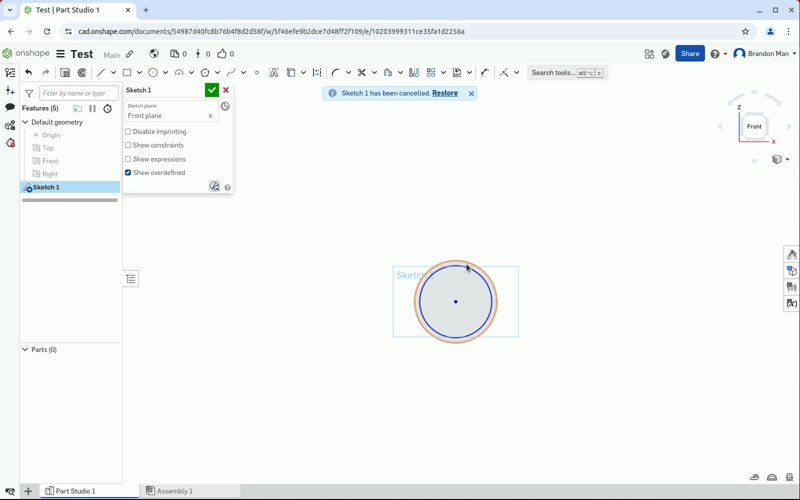
scroll(6)
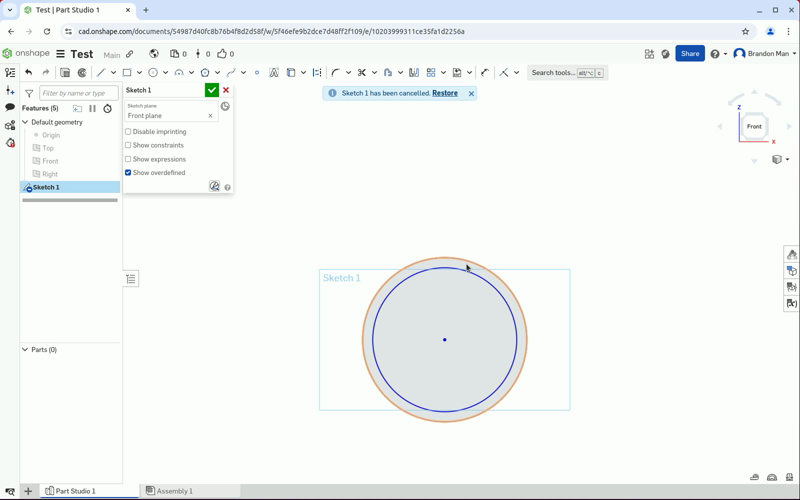
scroll(6)
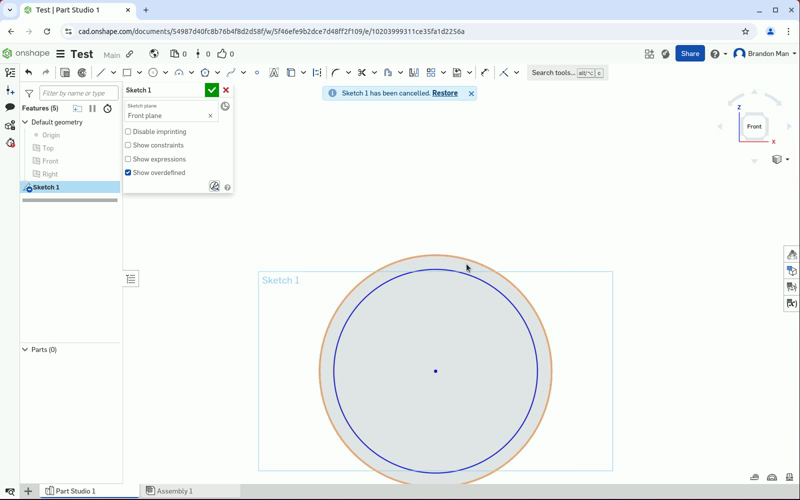
scroll(6)
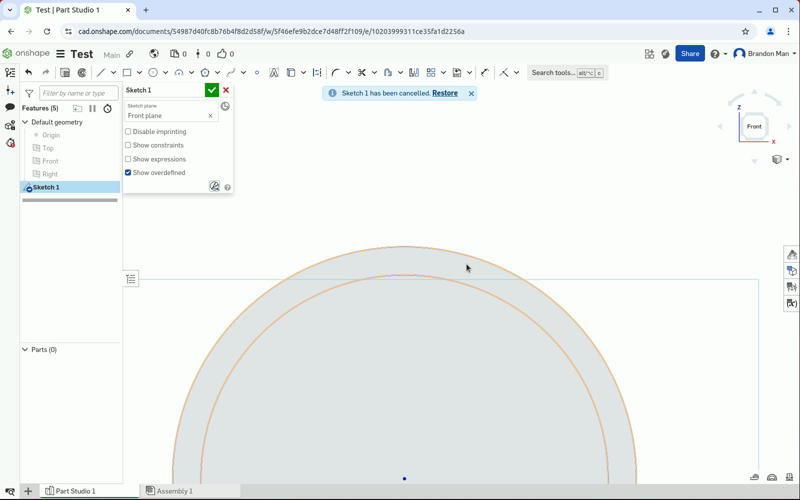
click(466, 263)
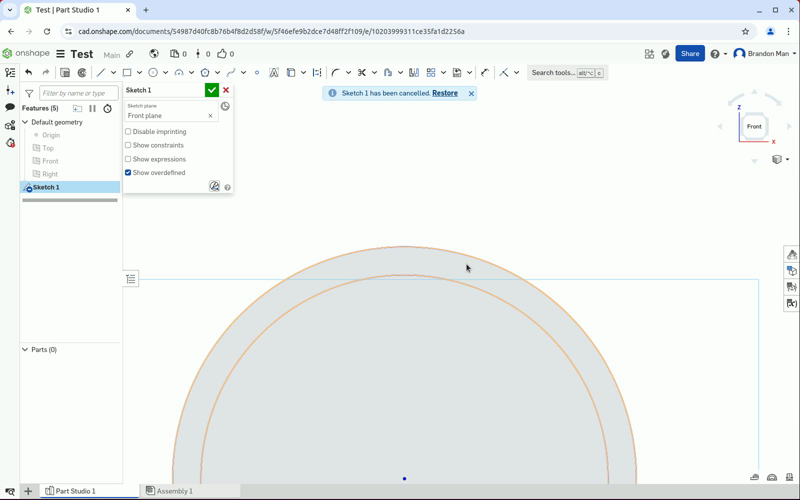
scroll(-6)
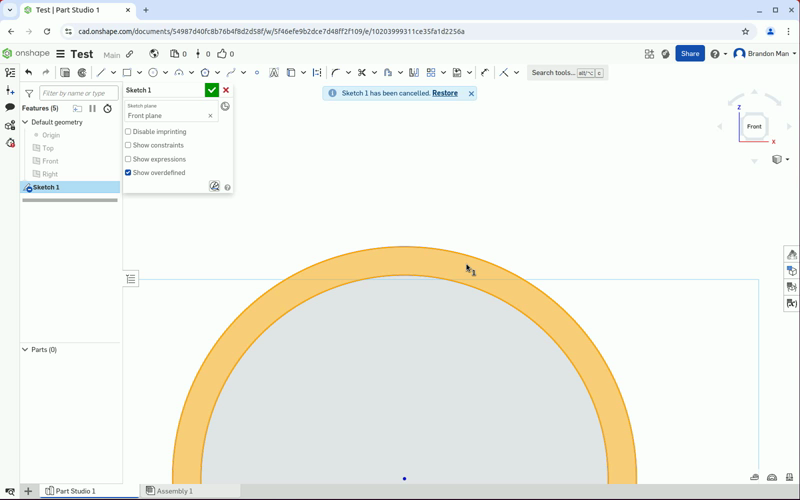
scroll(-6)
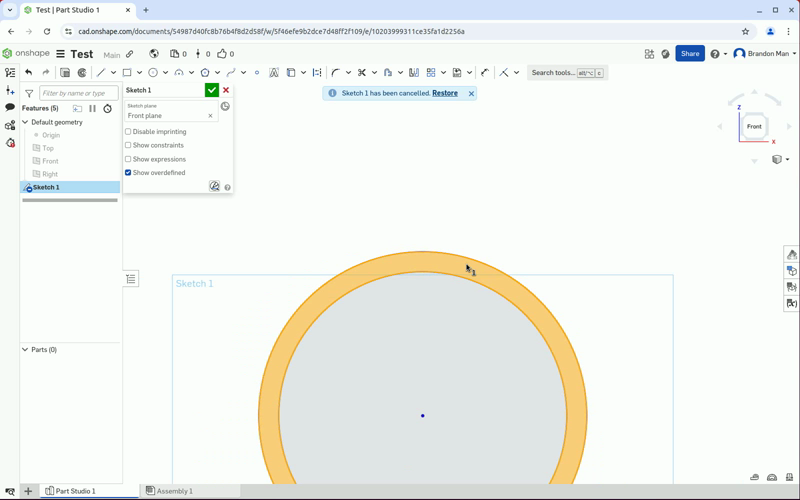
scroll(-6)
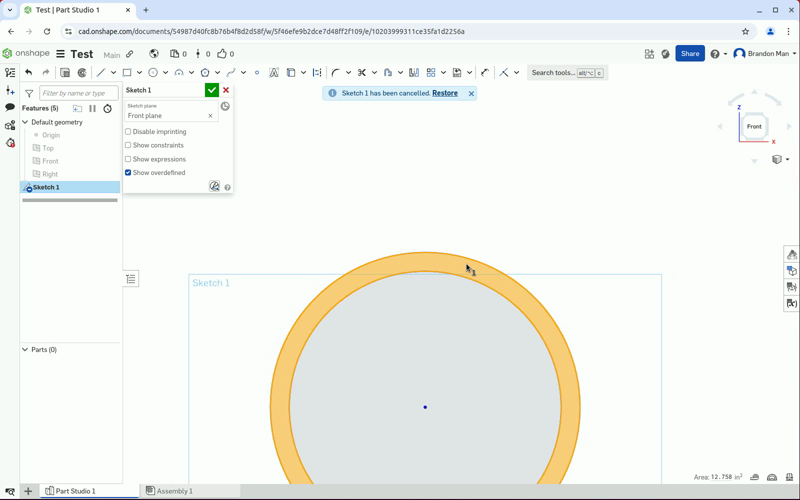
scroll(-6)
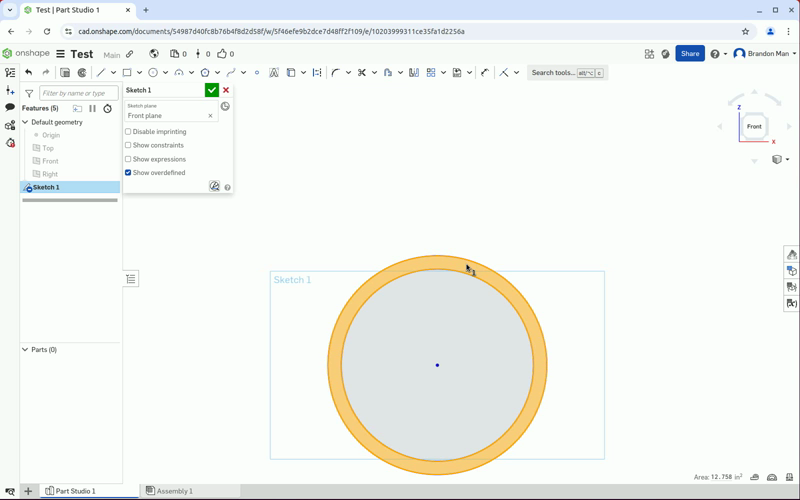
scroll(-6)
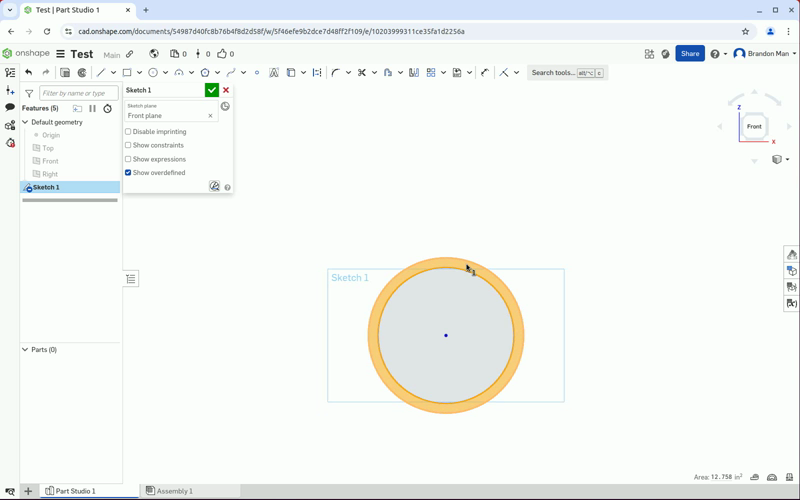
scroll(-6)
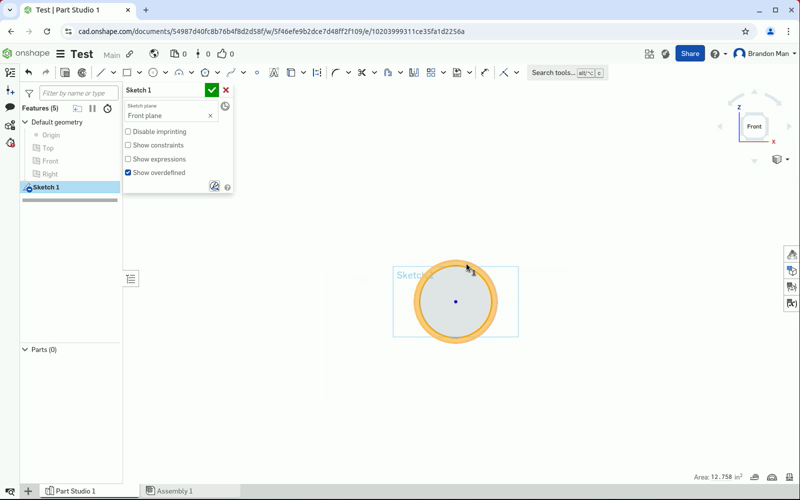
scroll(-6)
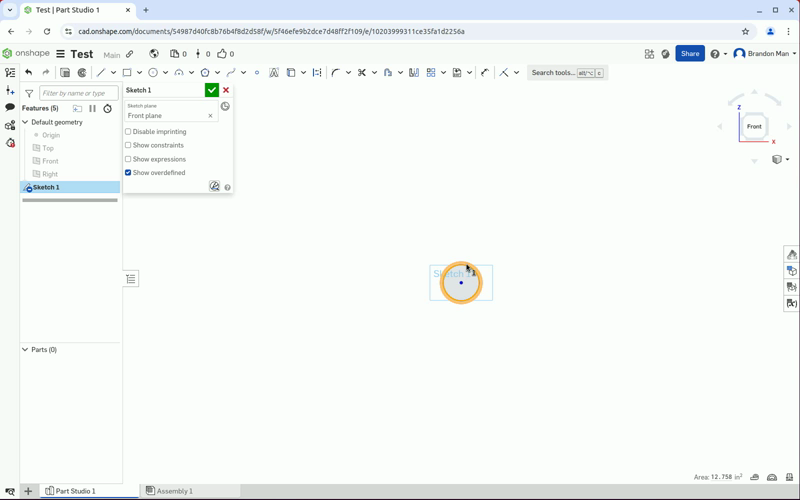
mouse_move(73, 352)
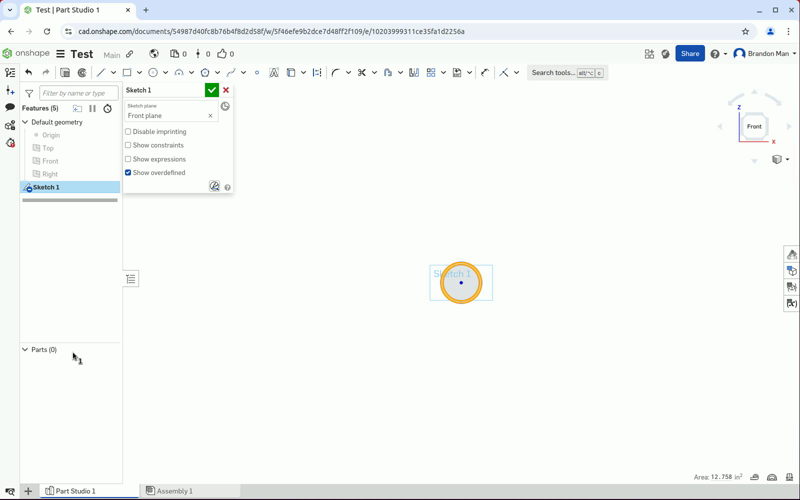
key(shift+y)
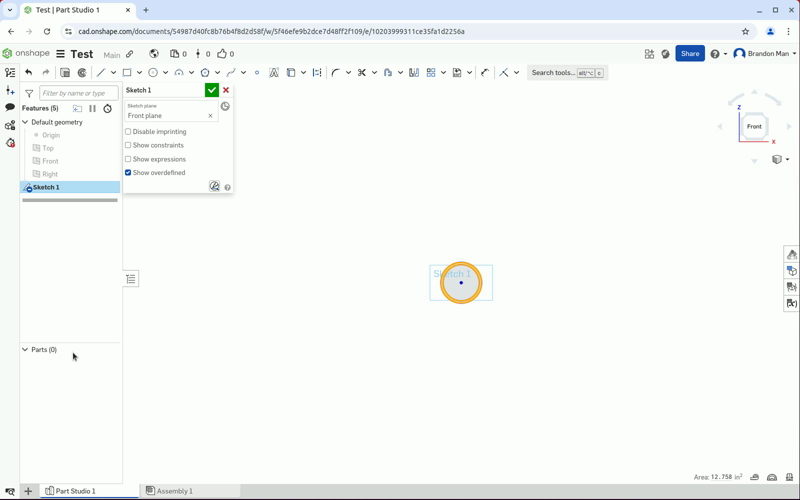
key(shift+e)
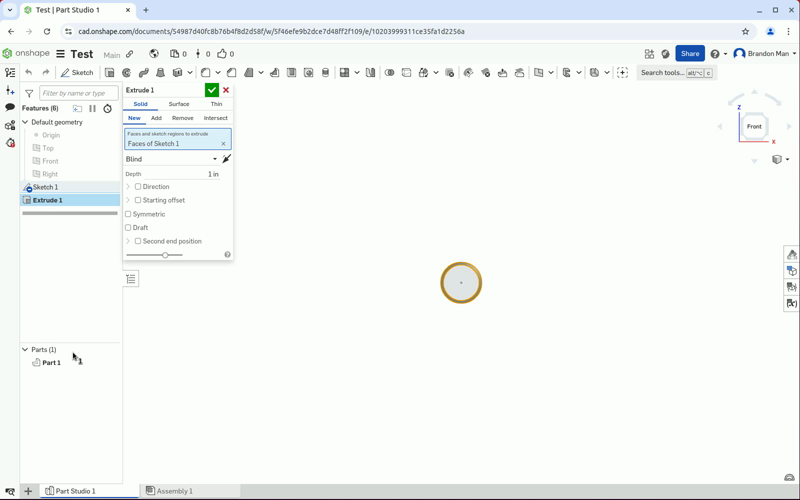
mouse_move(143, 106)
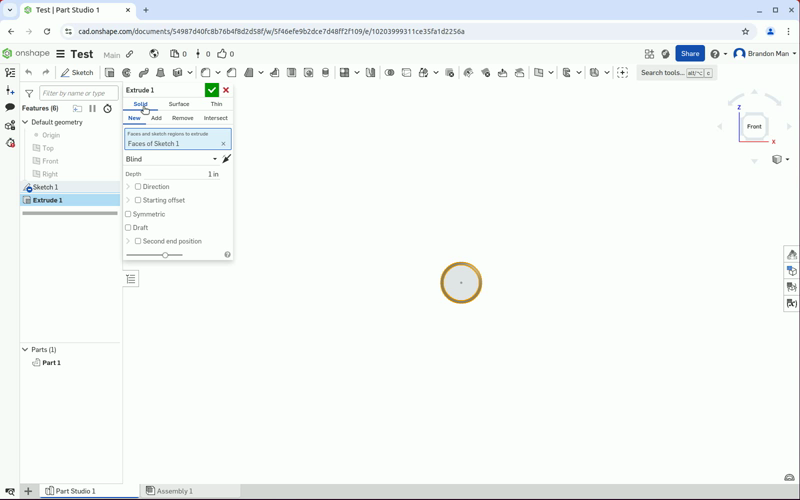
click(143, 106)
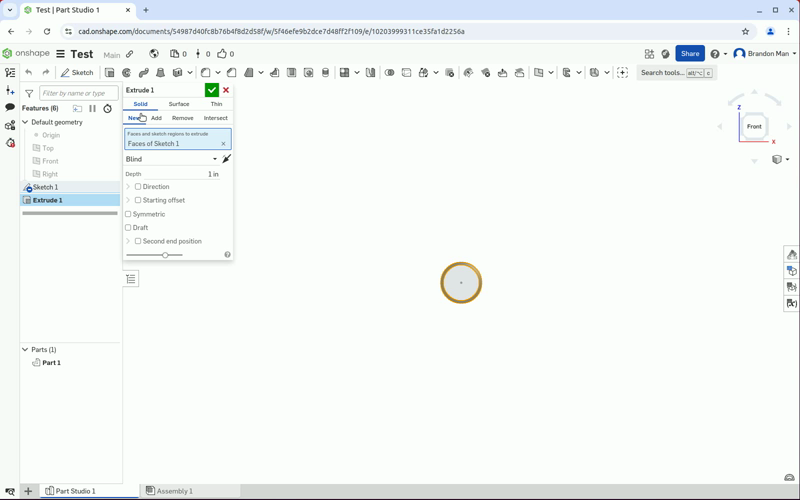
mouse_move(137, 120)
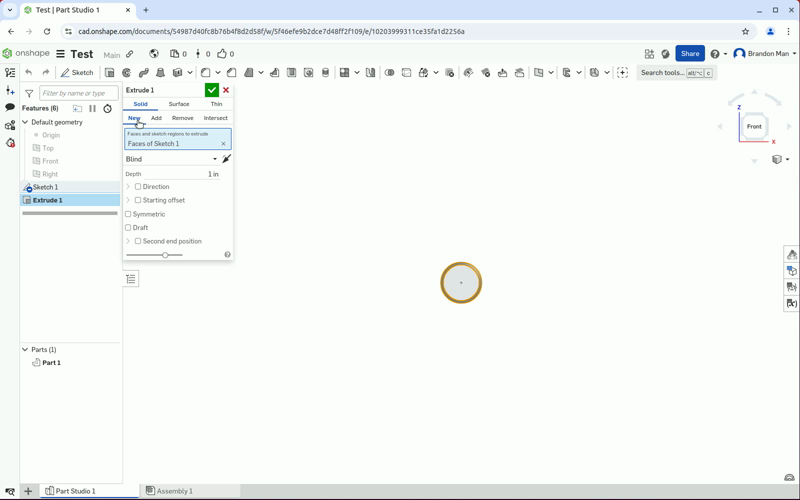
click(137, 120)
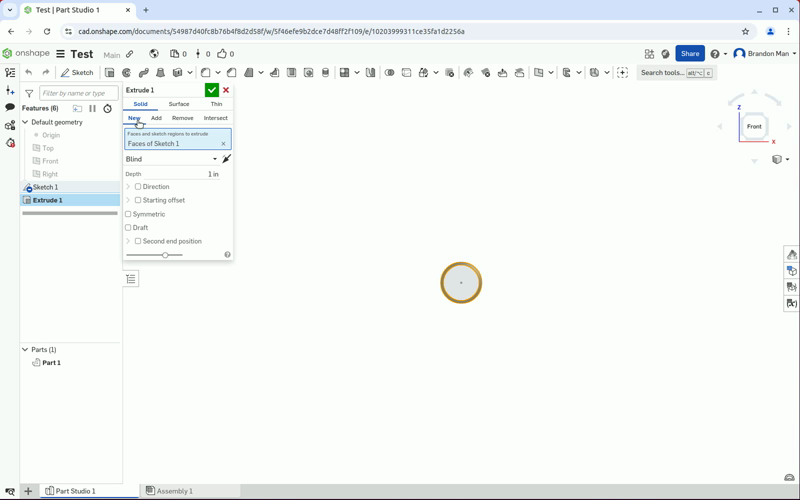
key(tab, 4)
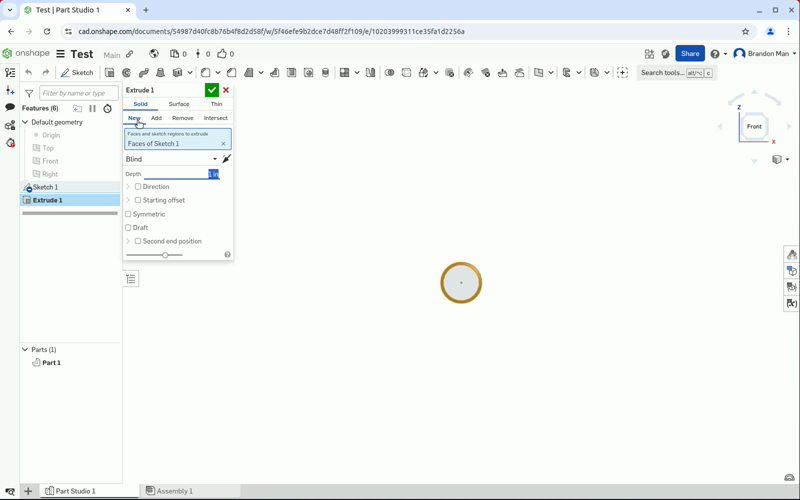
text(-23.108)
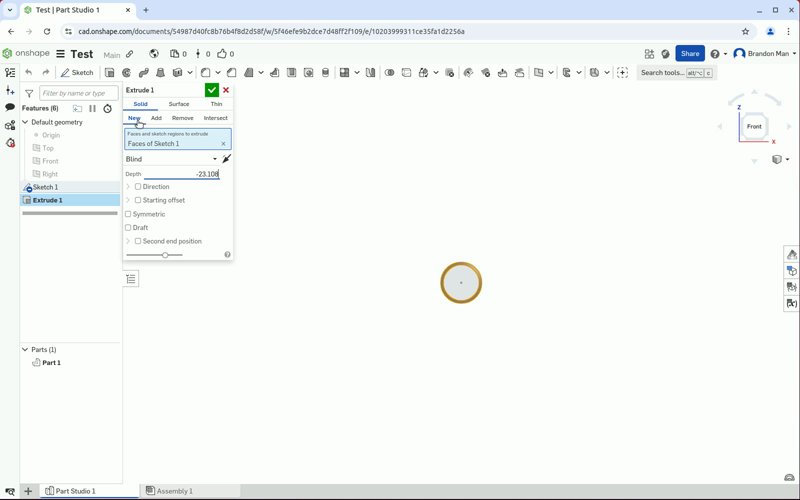
key(enter)
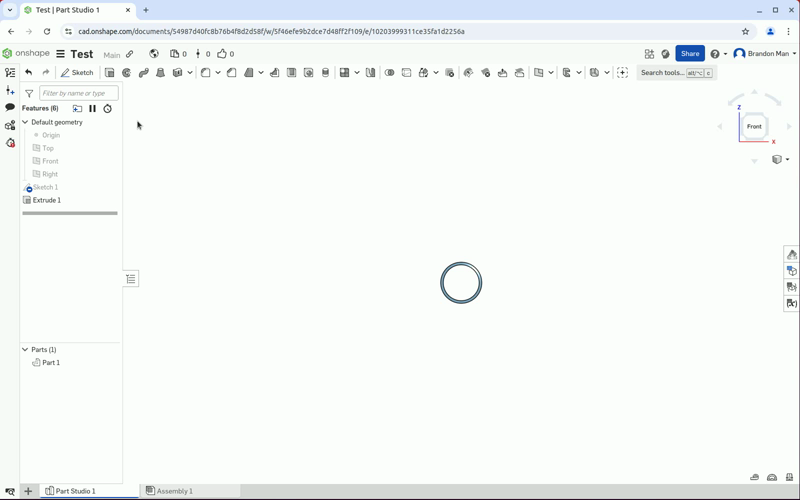
key(shift+h)
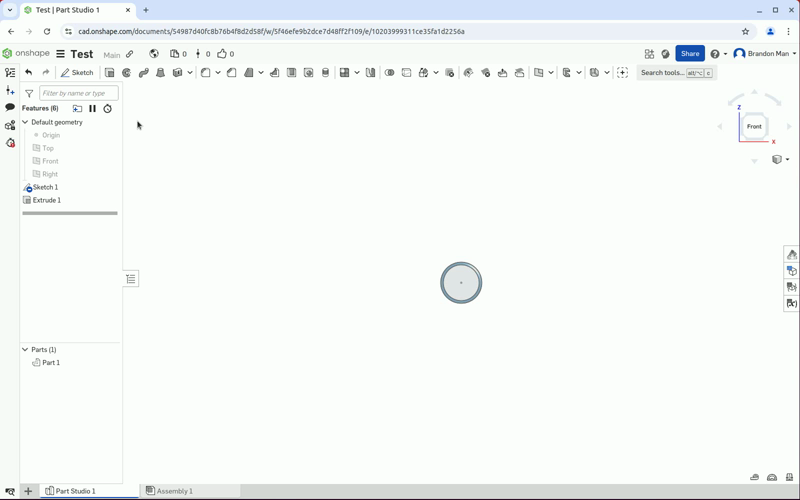
key(shift+h)
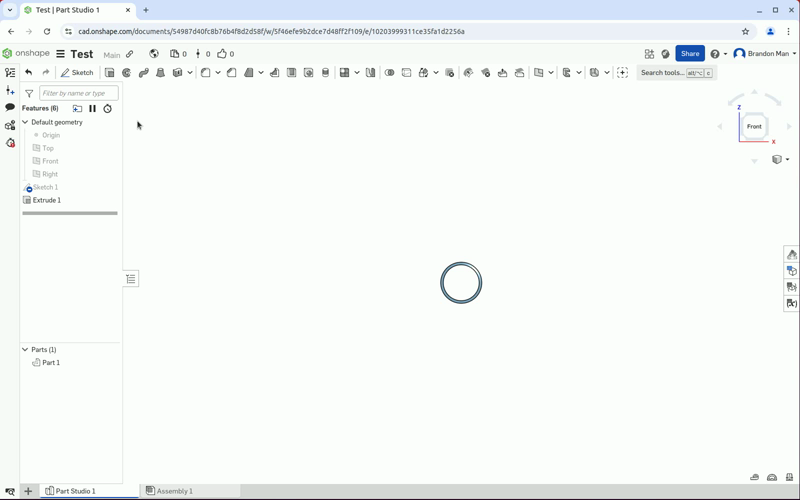
mouse_move(73, 189)
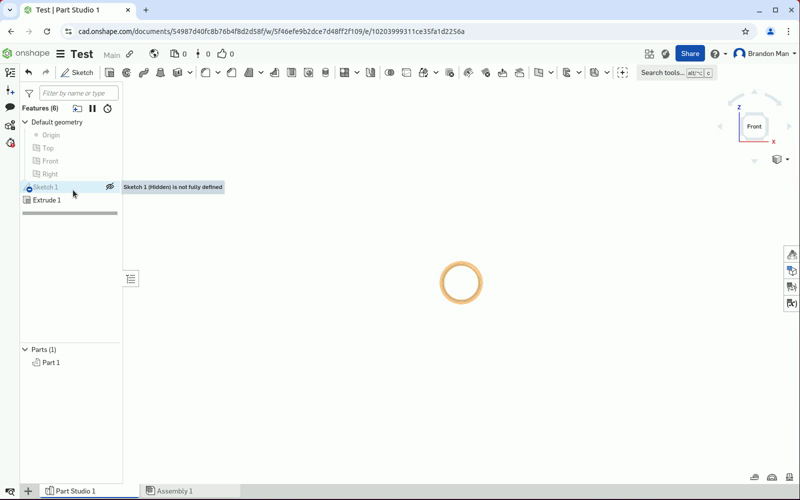
click(73, 189)
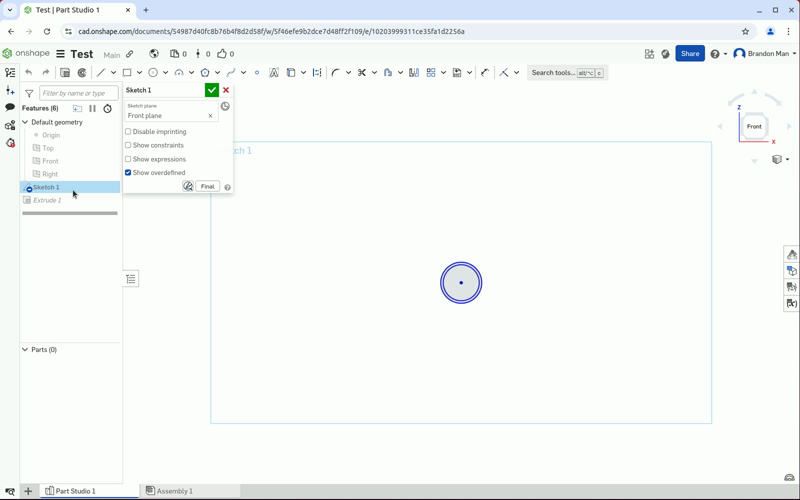
mouse_move(229, 92)
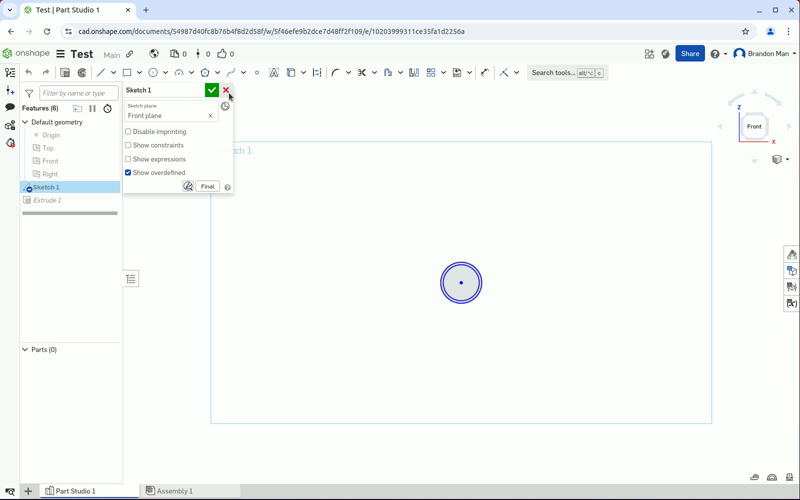
click(229, 92)
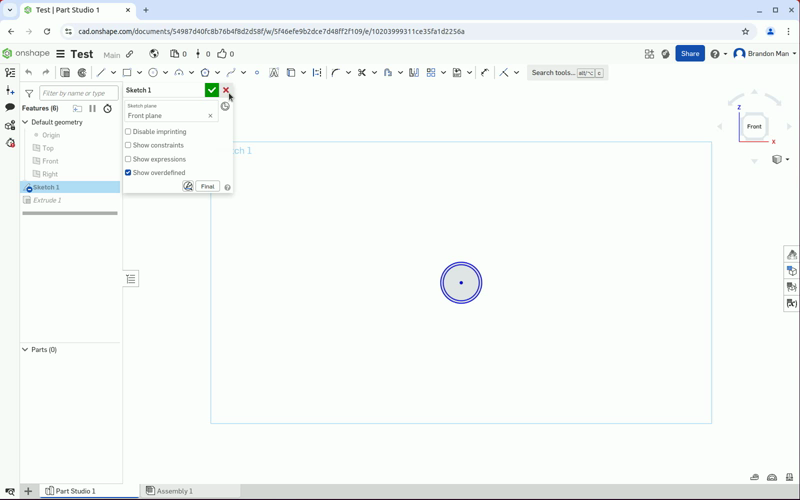
key(shift+s)
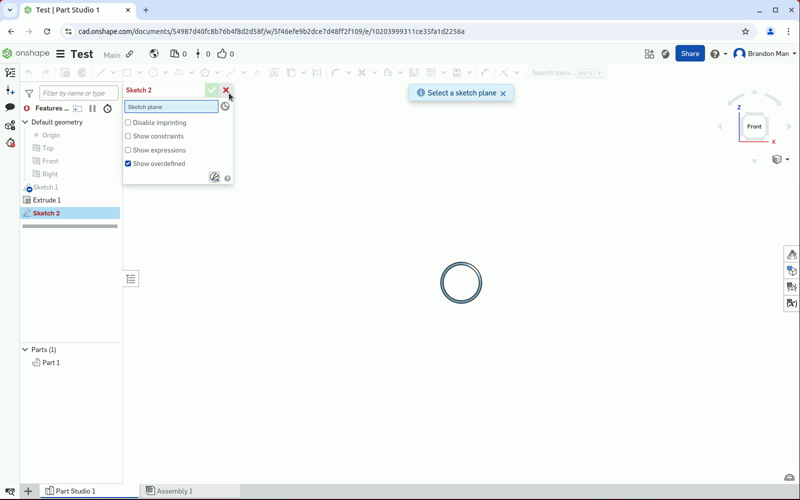
mouse_move(73, 163)
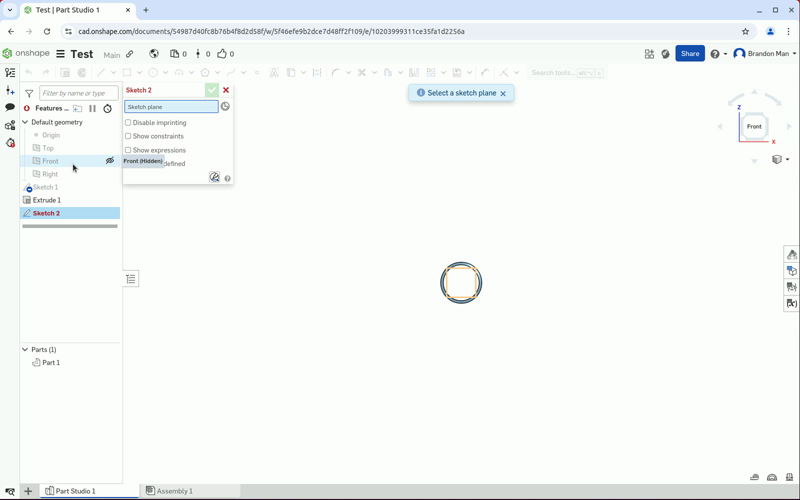
click(73, 163)
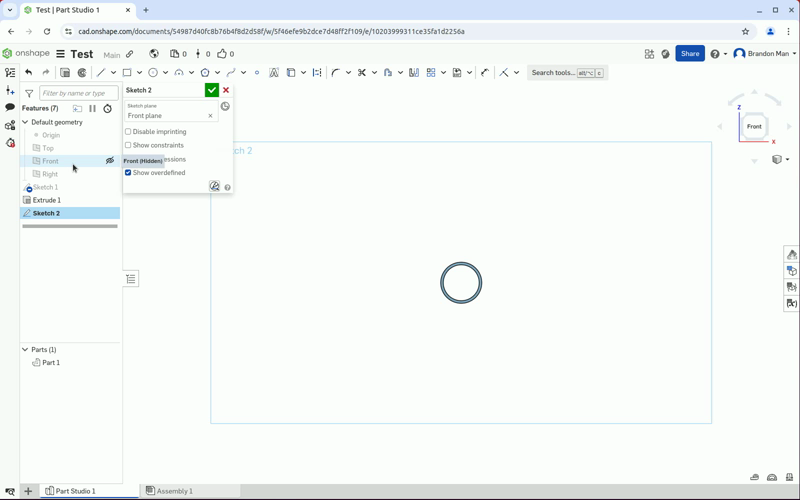
mouse_move(73, 352)
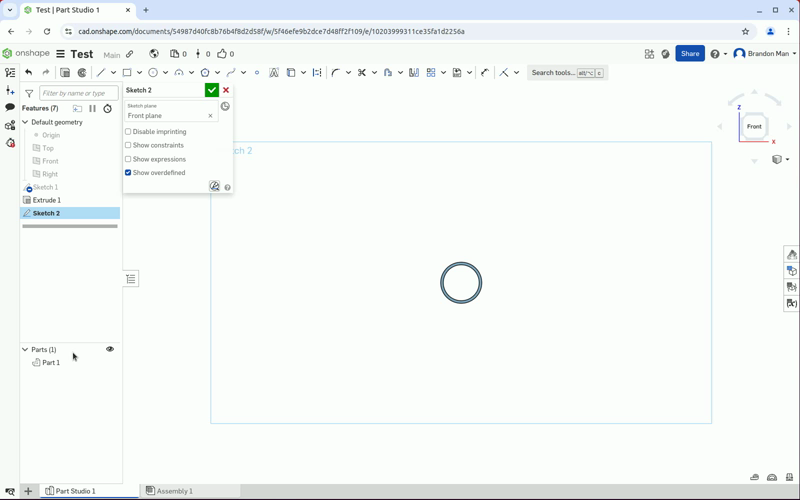
key(y)
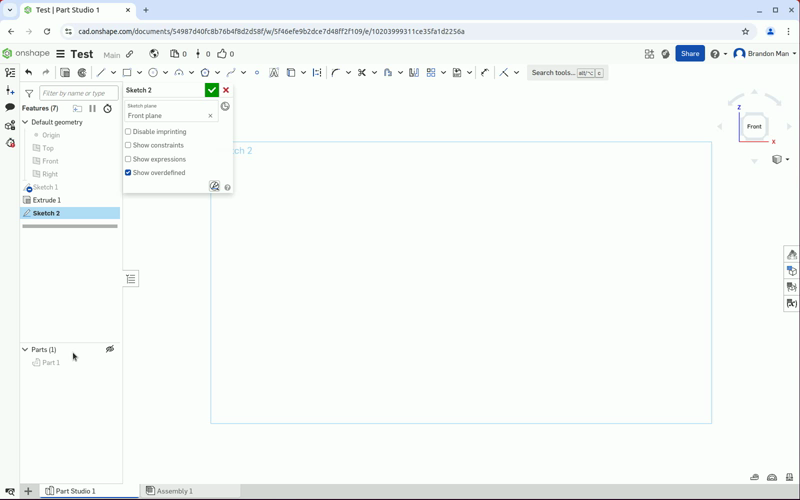
key(c)
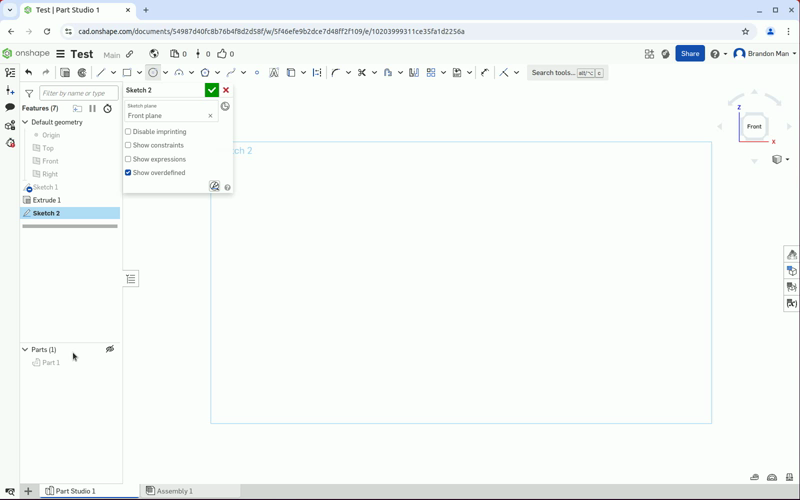
key_down(shift)
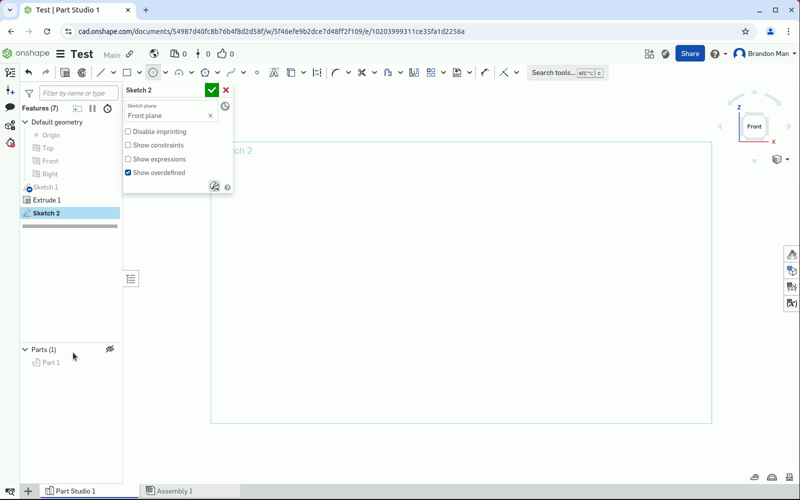
mouse_move(461, 282)
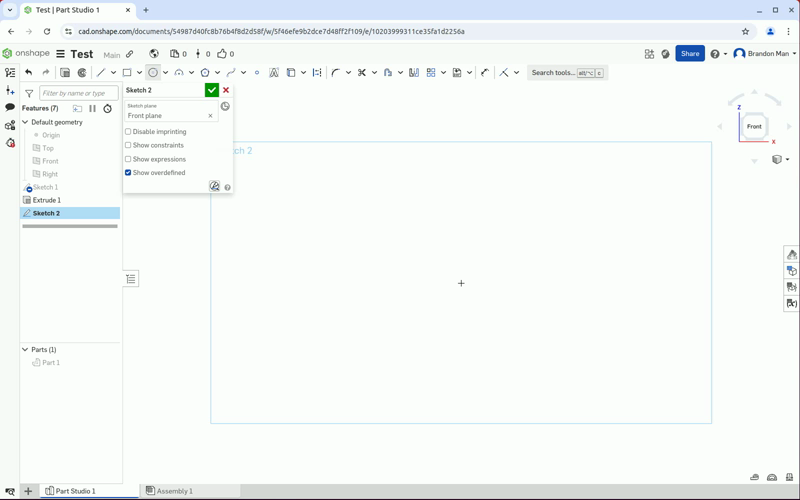
click(461, 282)
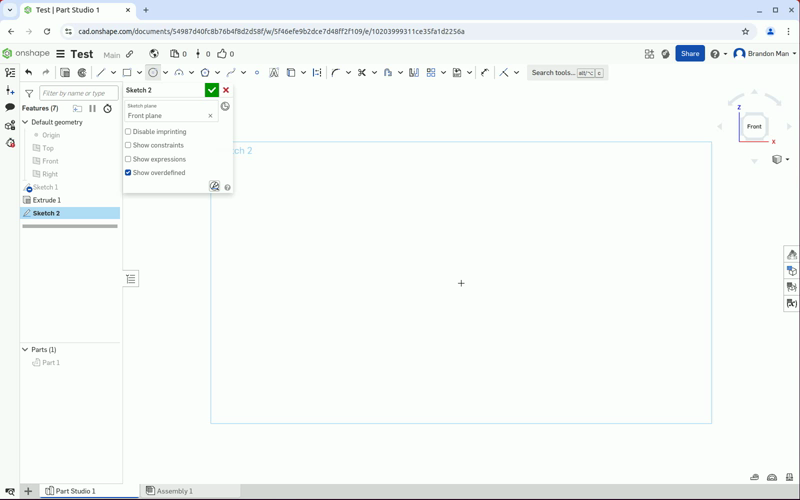
key_up(shift)
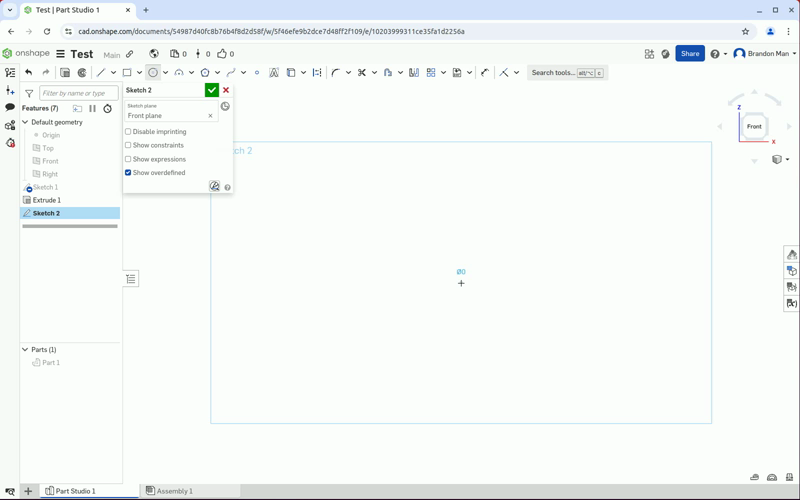
mouse_move(479, 282)
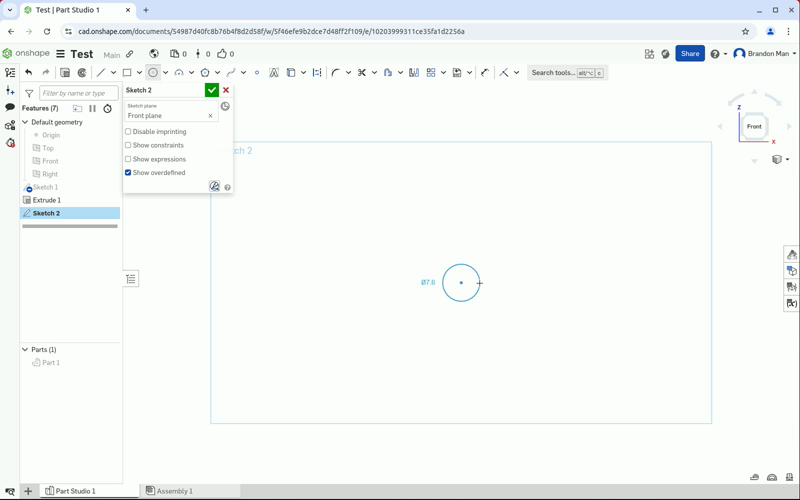
click(479, 282)
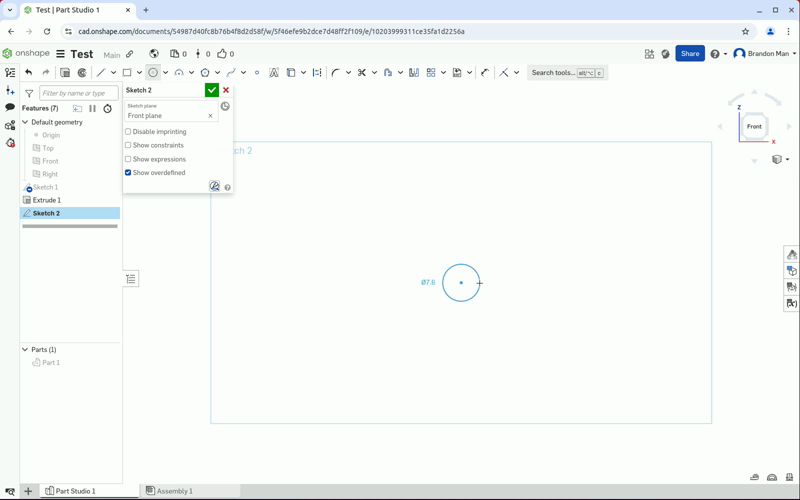
key(esc)
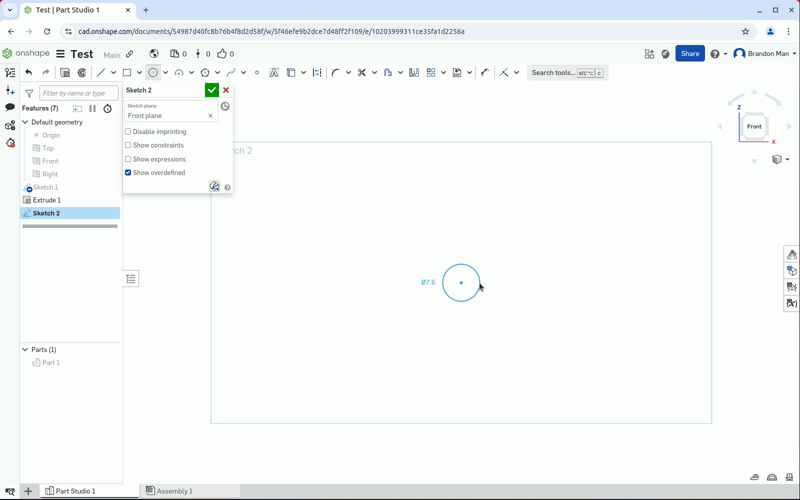
key(c)
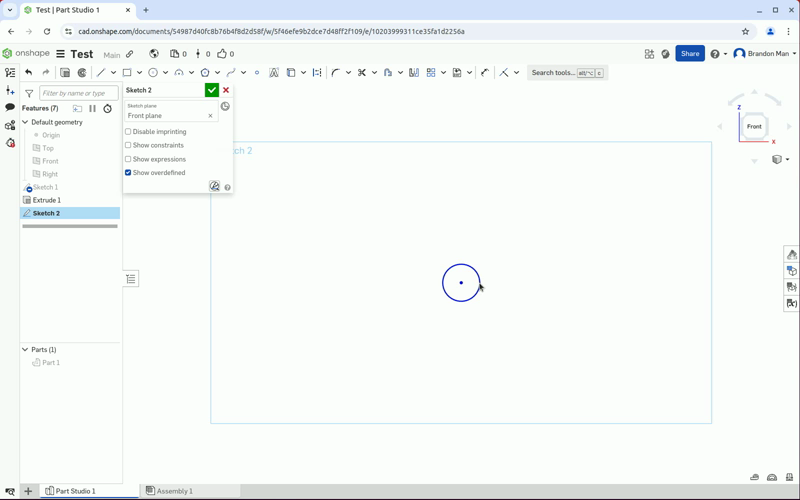
key_down(shift)
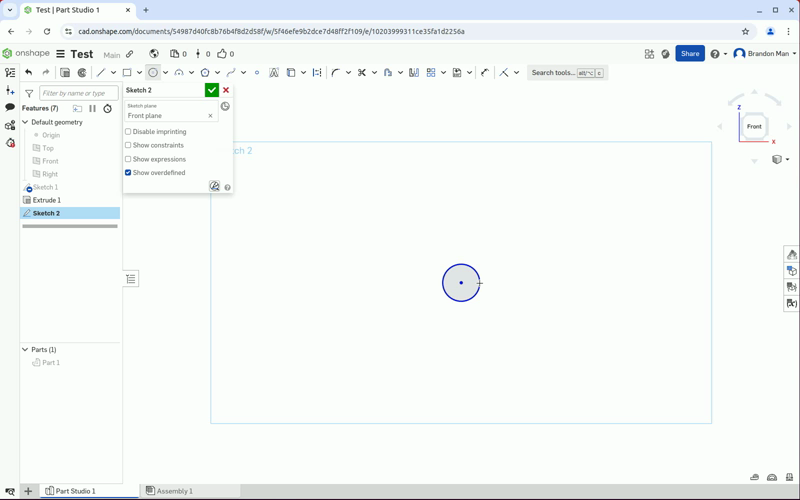
mouse_move(461, 282)
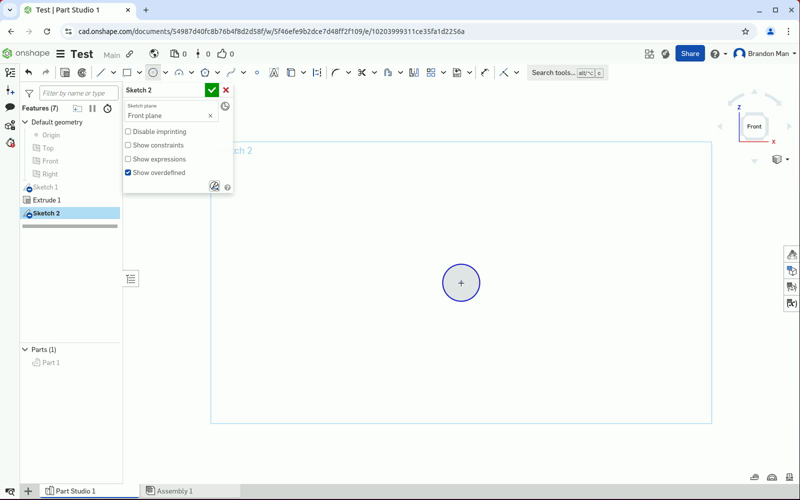
click(461, 282)
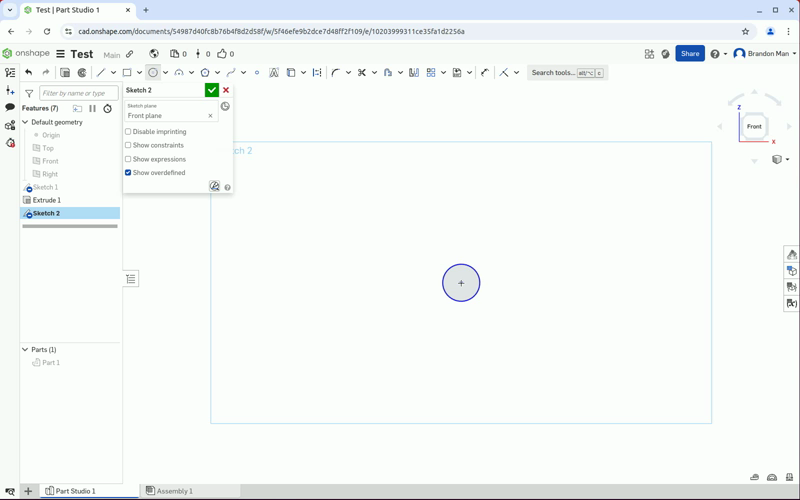
key_up(shift)
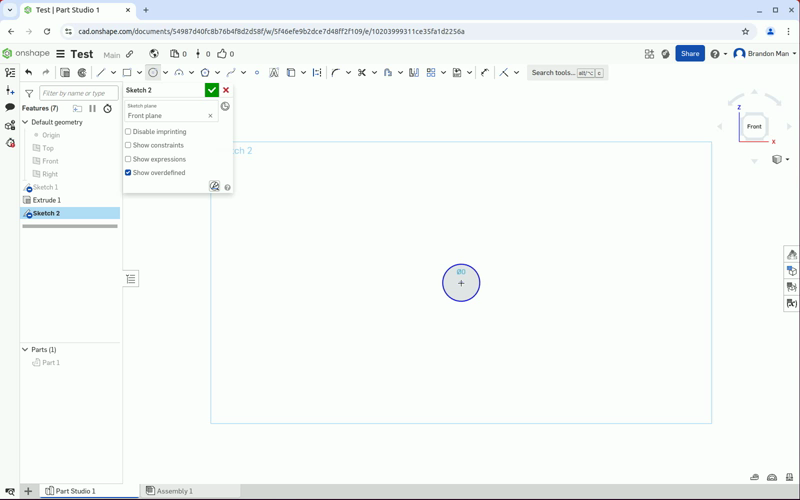
mouse_move(469, 282)
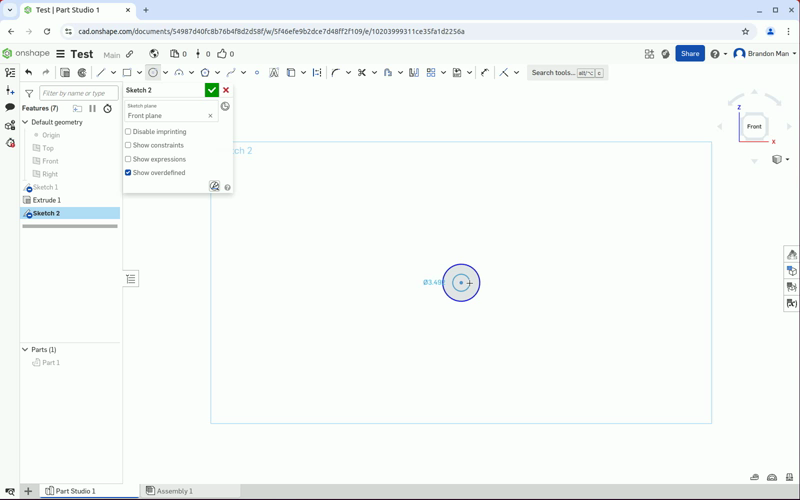
click(469, 282)
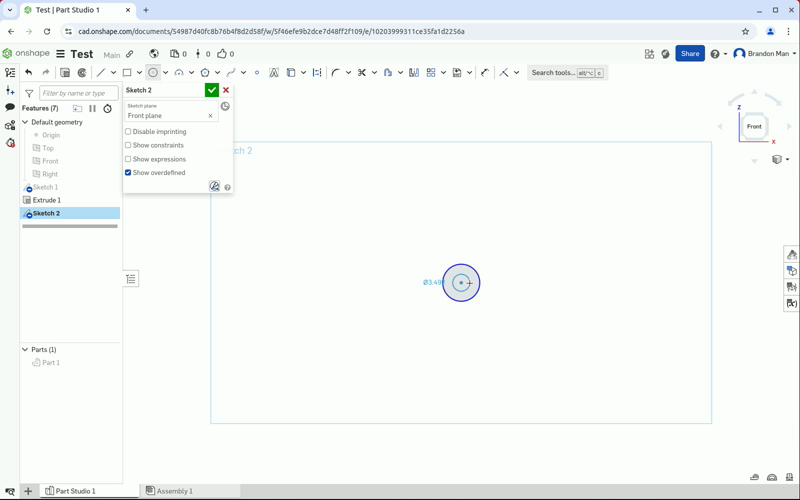
key(esc)
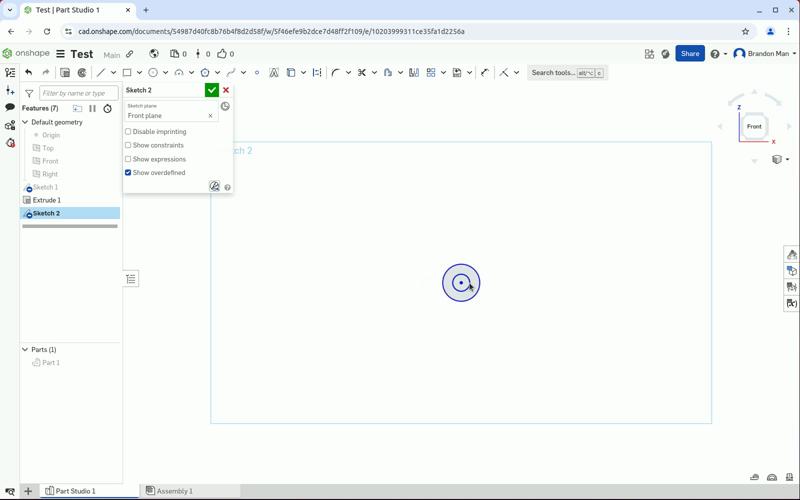
mouse_move(453, 290)
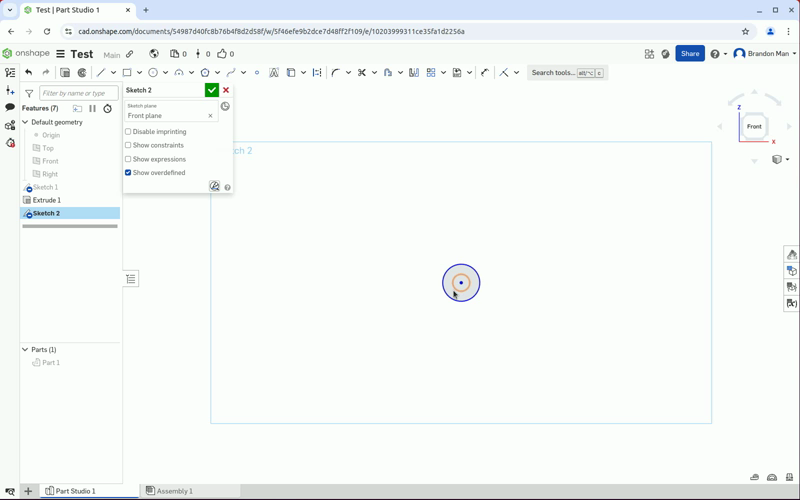
scroll(6)
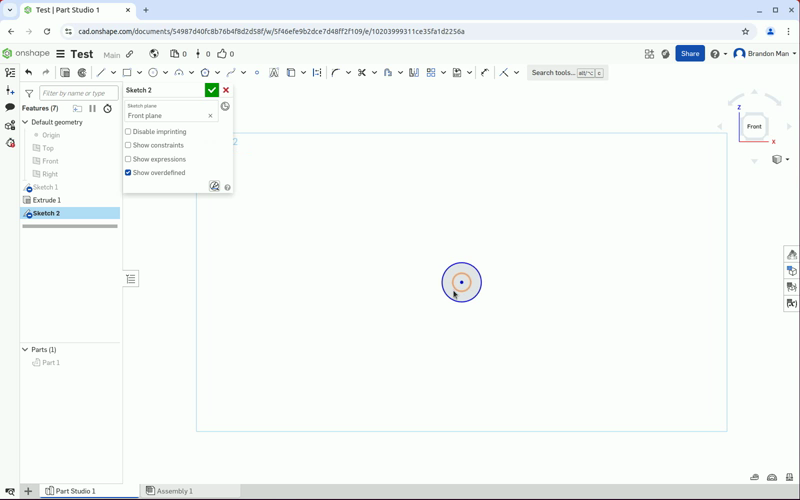
scroll(6)
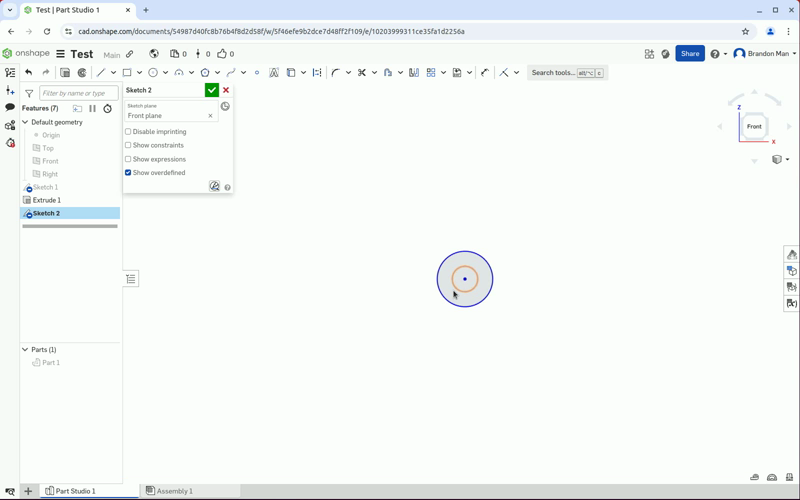
scroll(6)
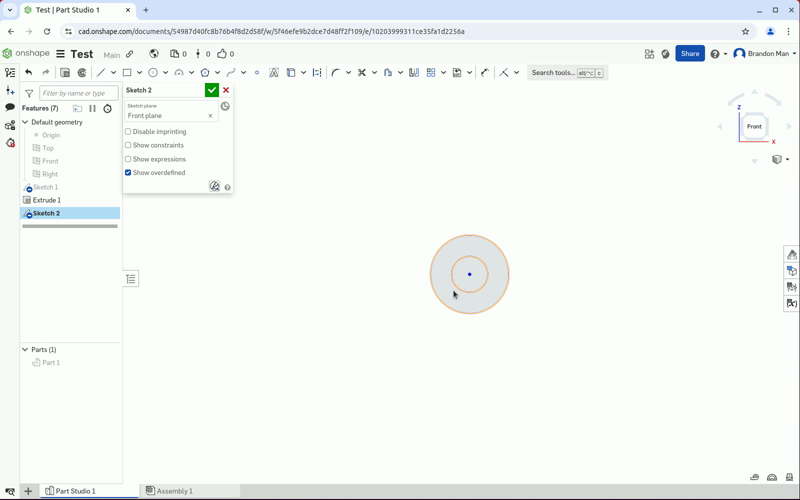
scroll(6)
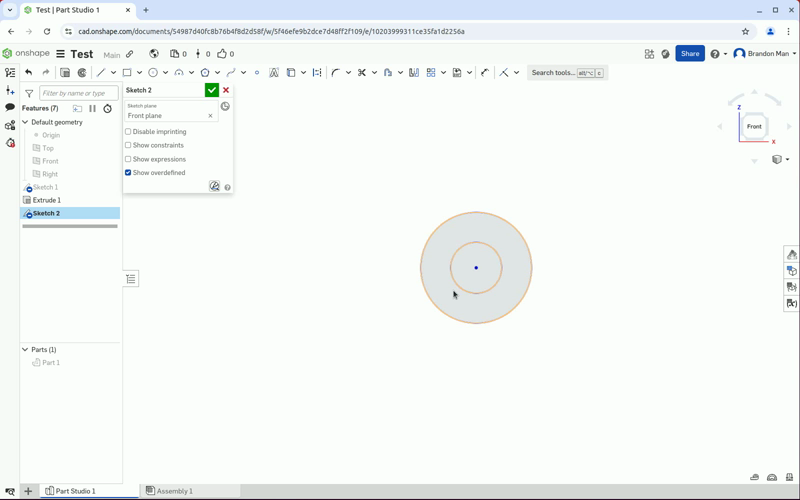
scroll(6)
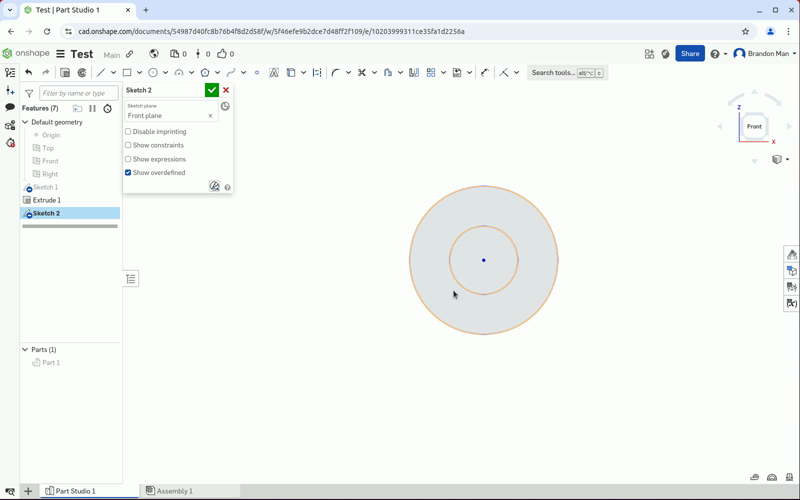
scroll(6)
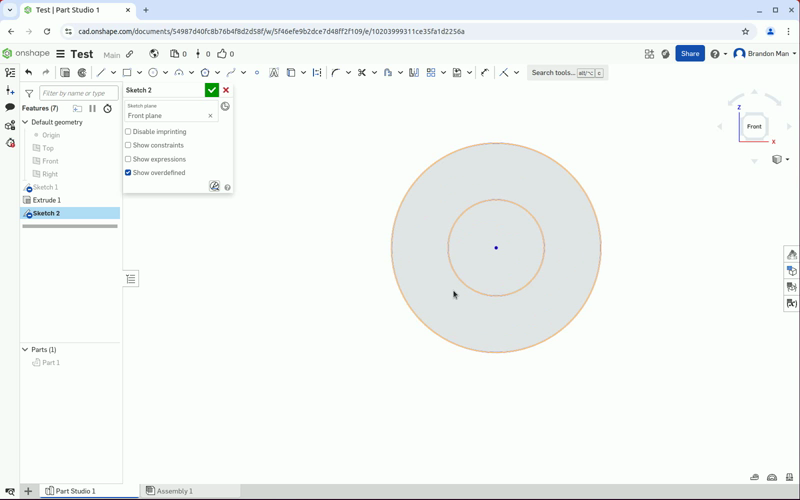
scroll(6)
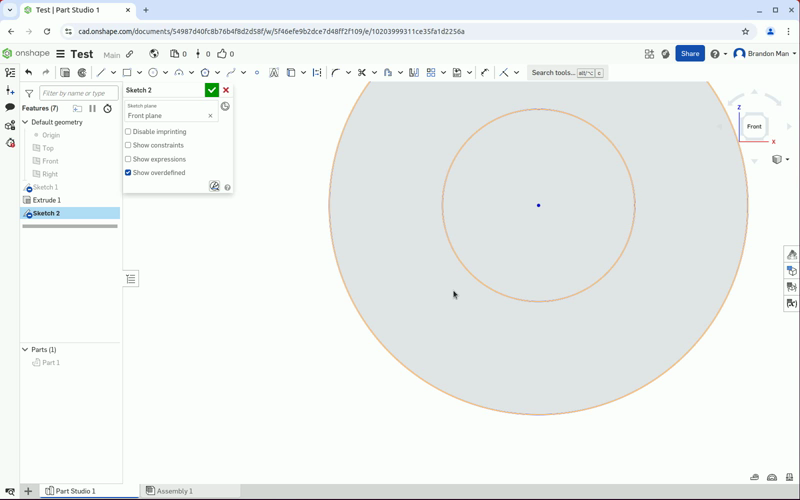
click(453, 290)
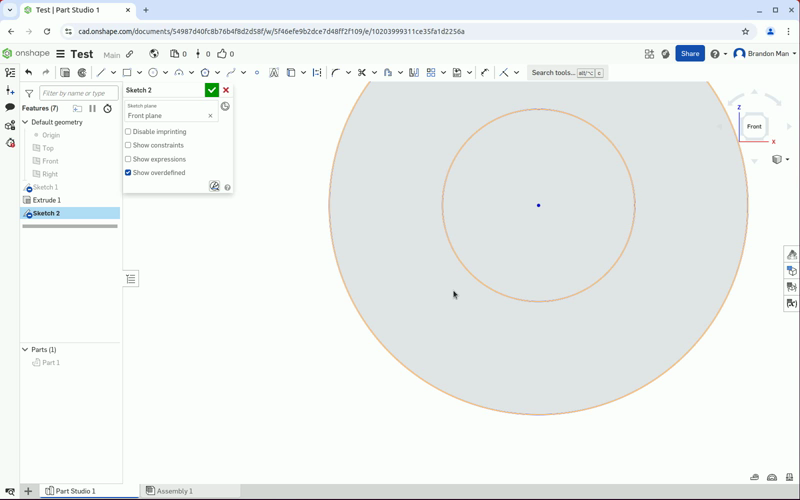
scroll(-6)
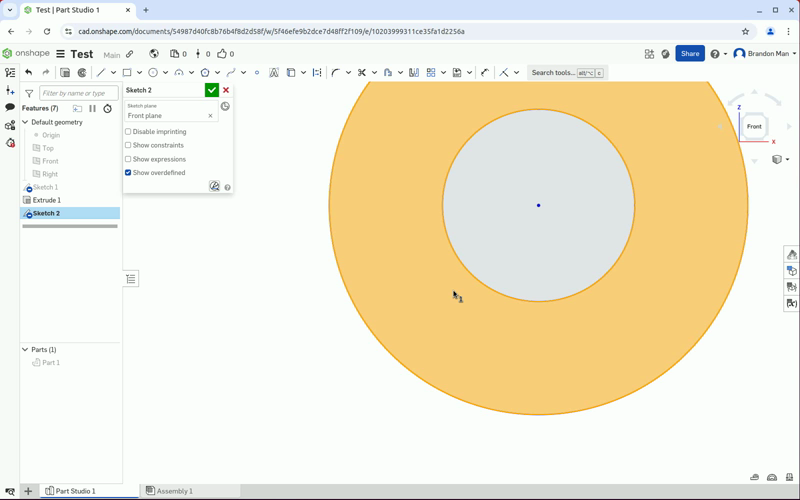
scroll(-6)
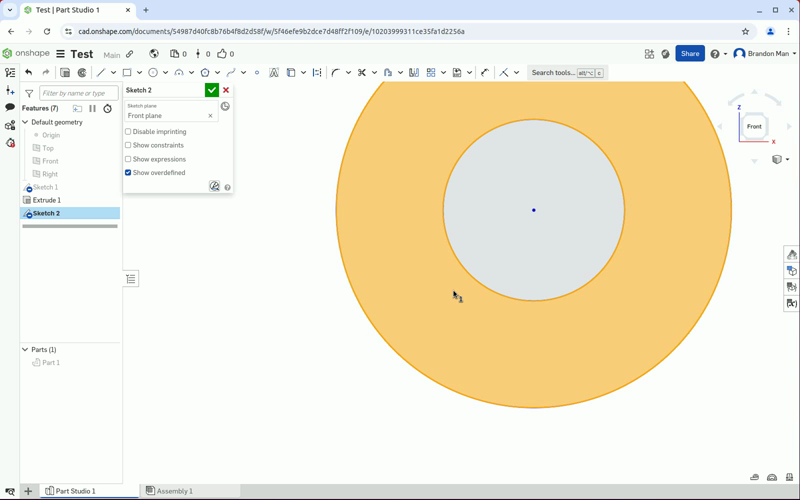
scroll(-6)
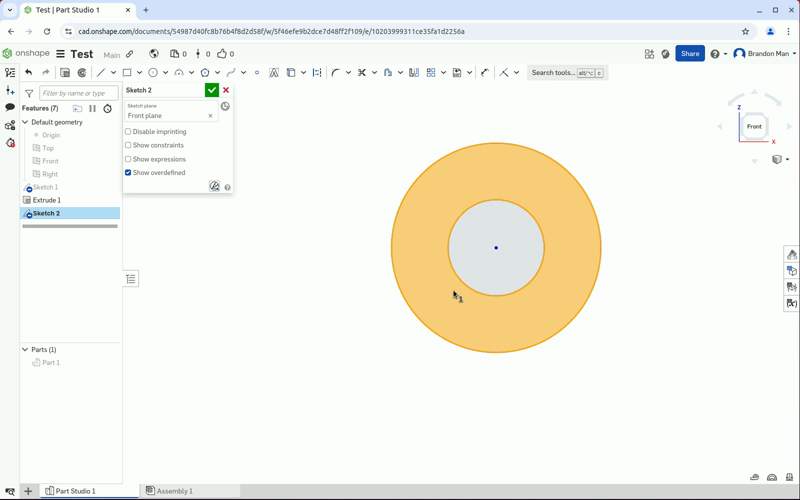
scroll(-6)
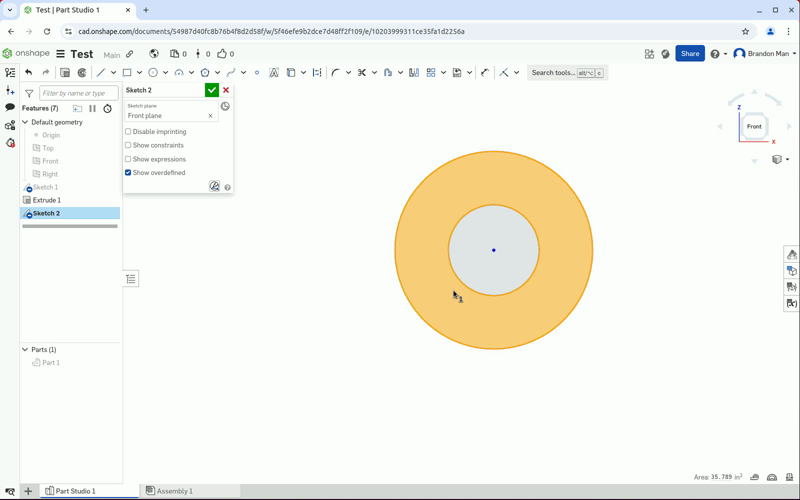
scroll(-6)
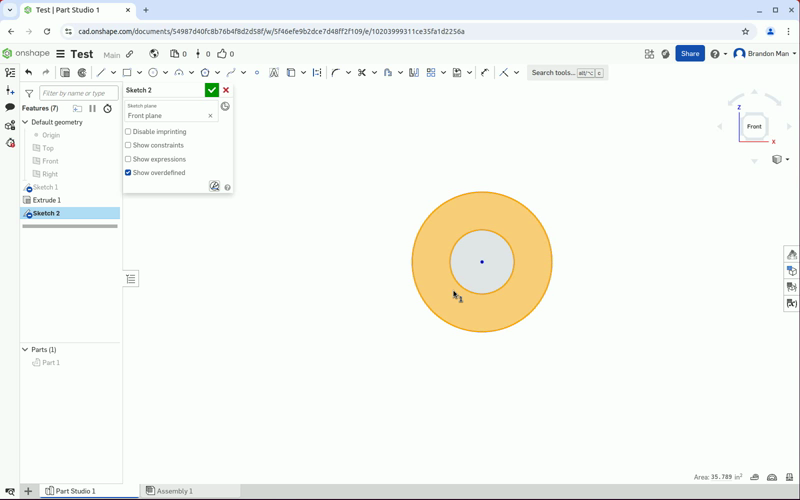
scroll(-6)
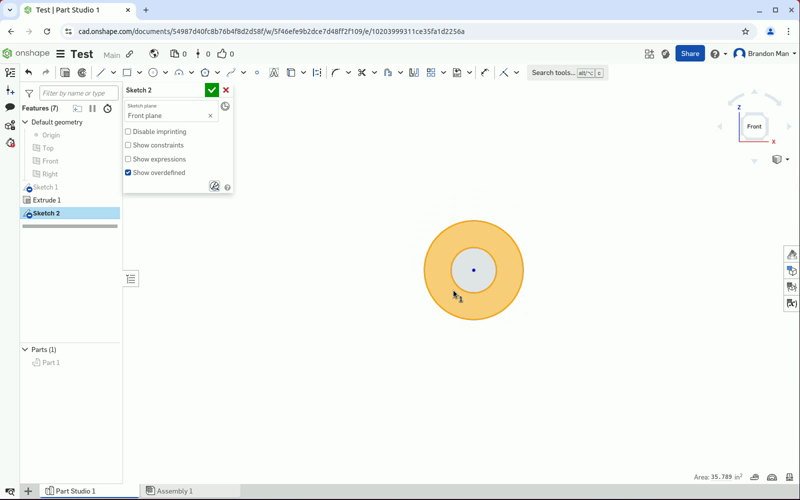
scroll(-6)
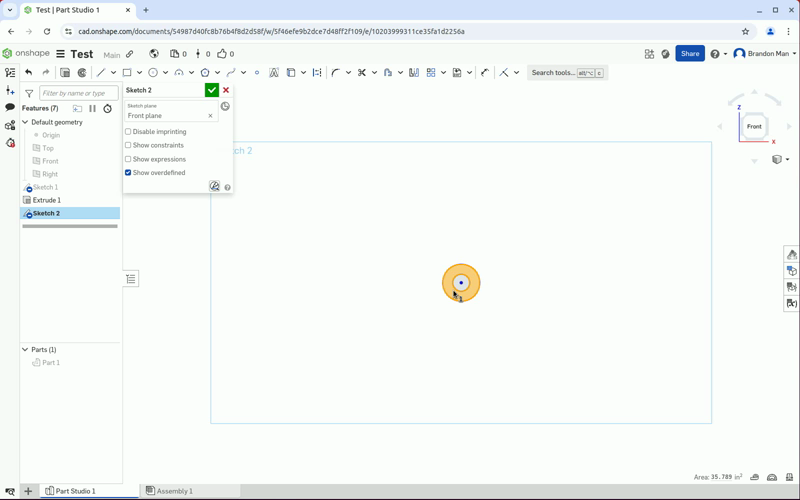
mouse_move(73, 352)
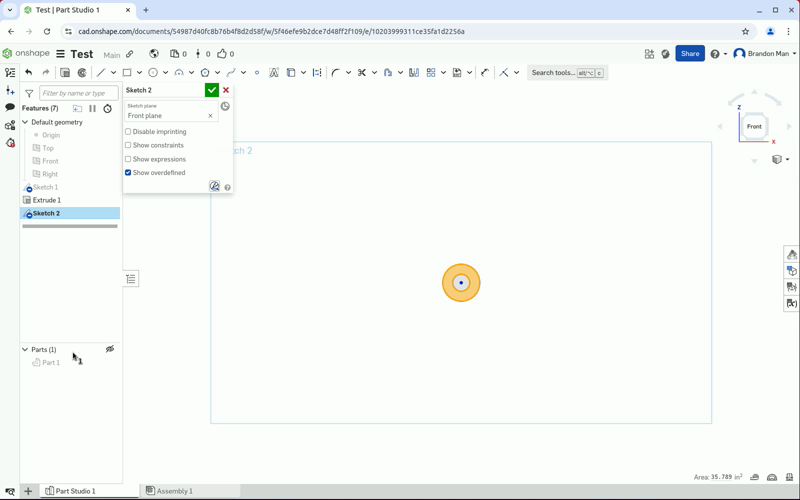
key(shift+y)
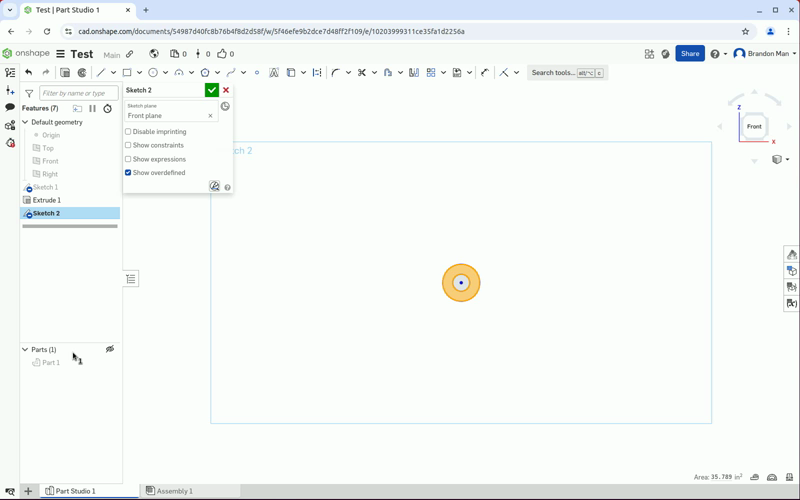
key(shift+e)
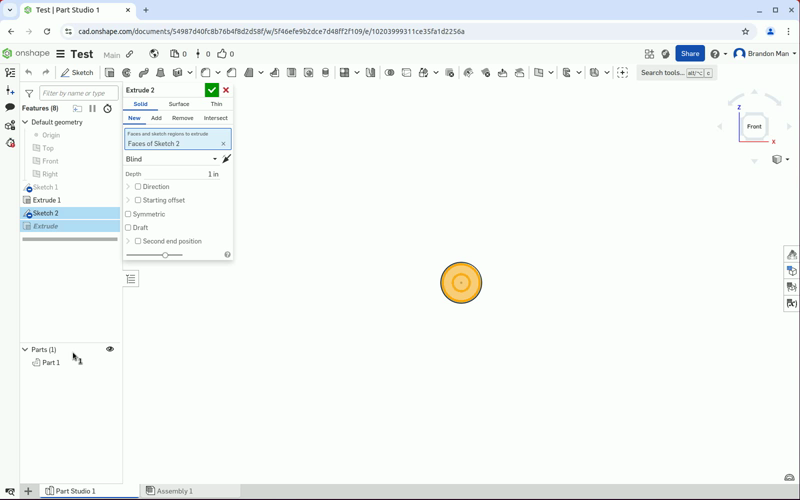
mouse_move(143, 106)
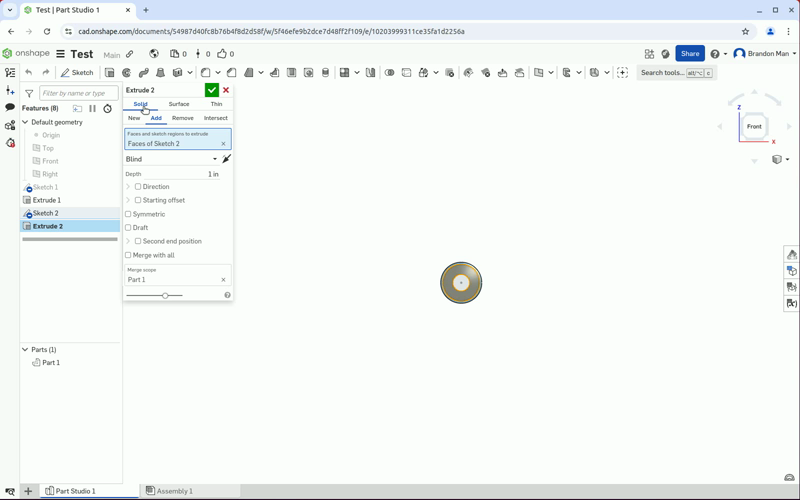
click(143, 106)
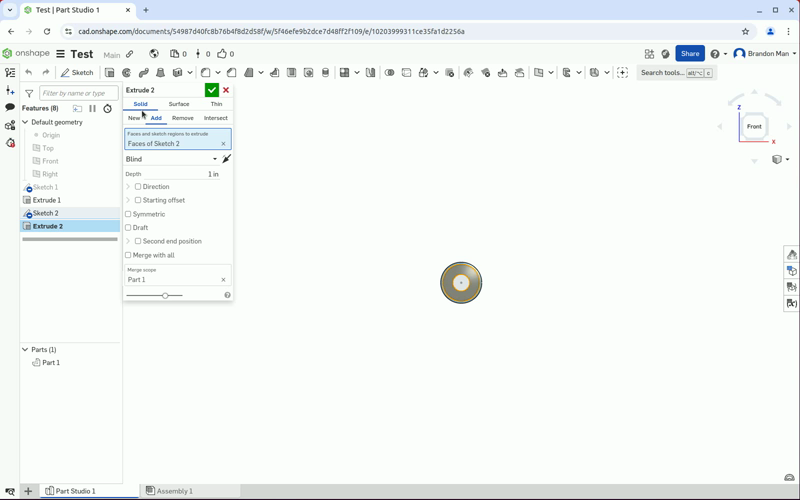
mouse_move(137, 120)
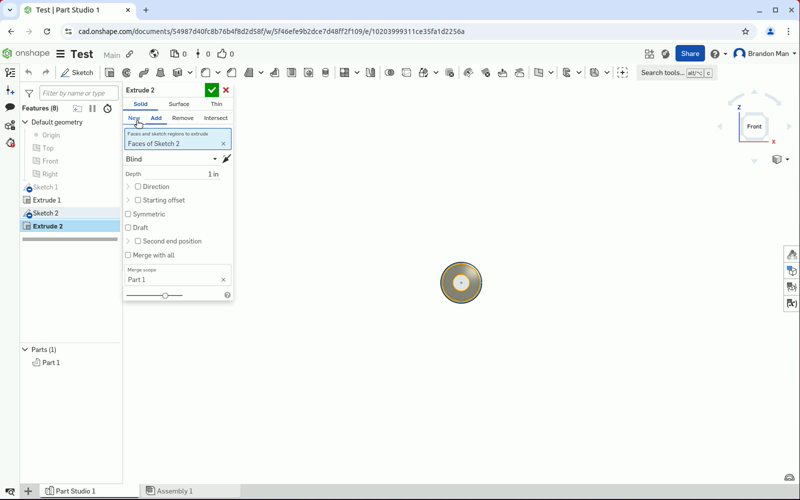
click(137, 120)
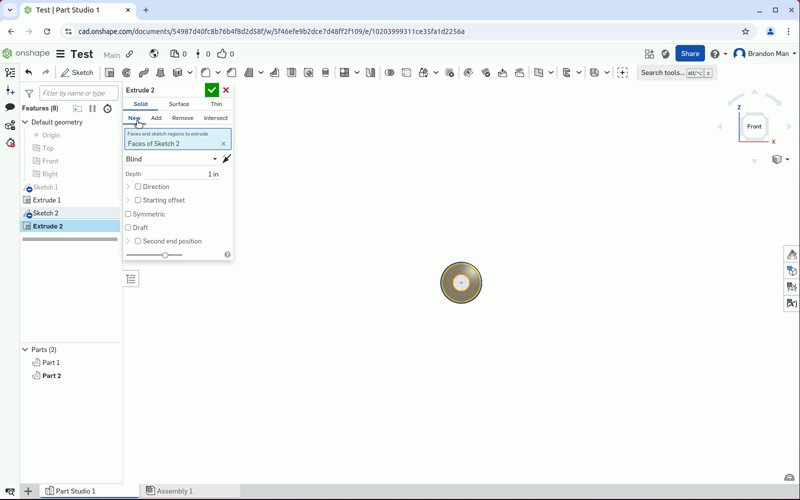
key(tab, 4)
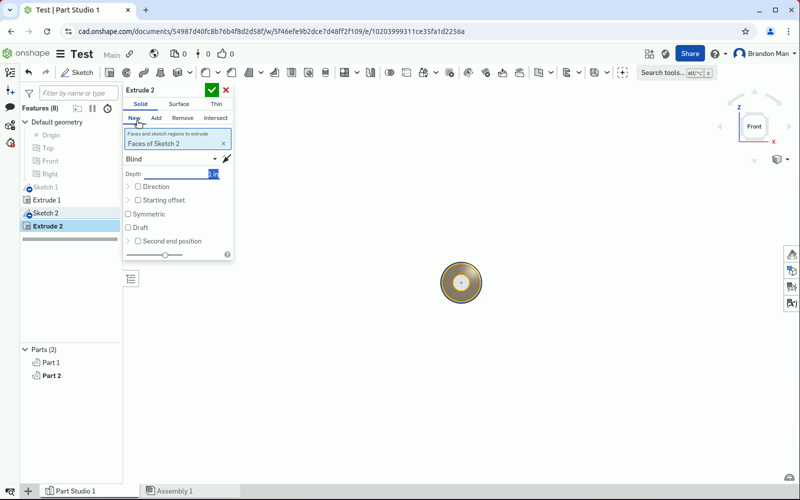
text(-0.481)
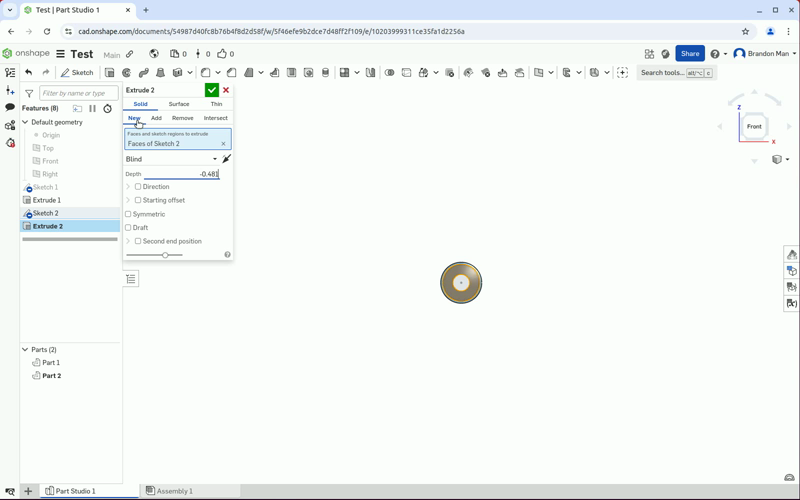
key(enter)
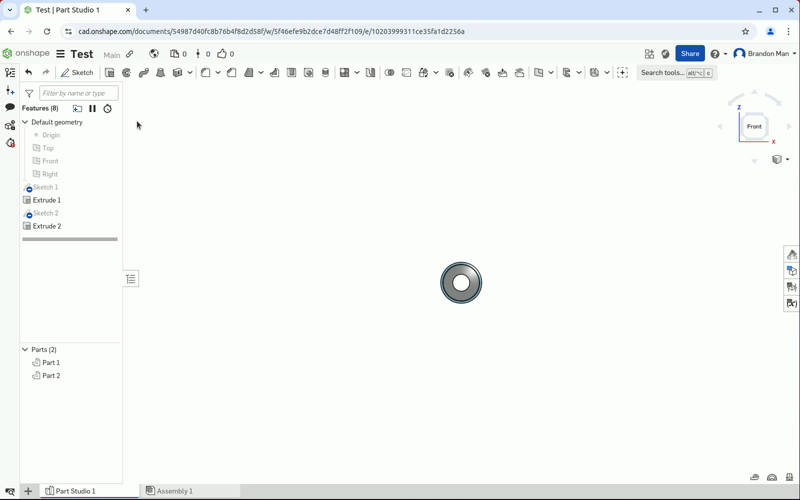
key(shift+h)
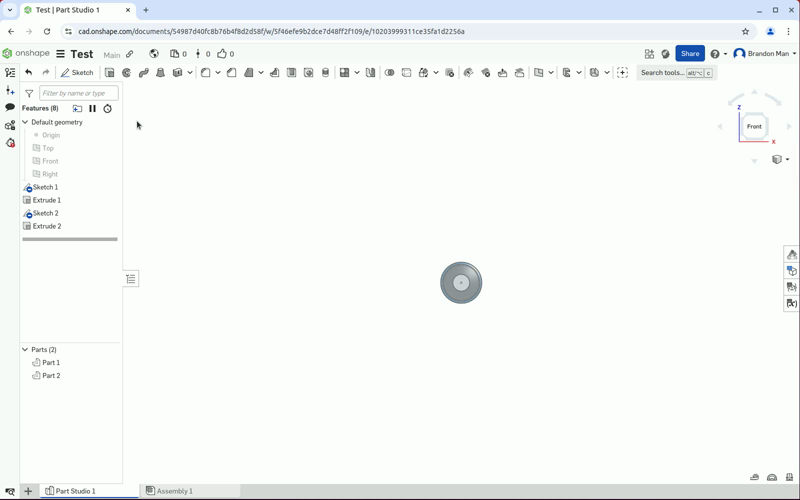
key(shift+h)
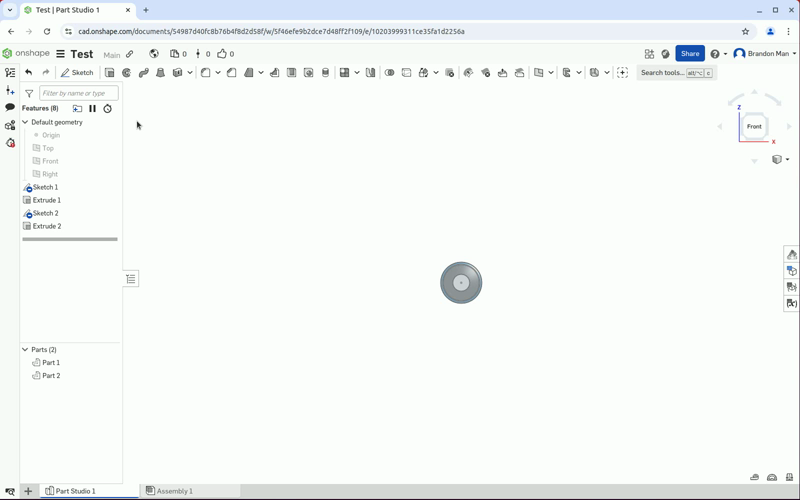
key(shift+7)
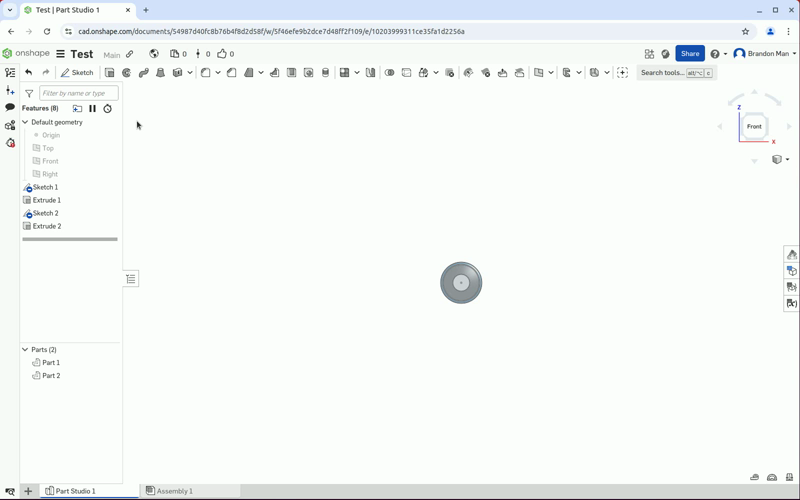
key(left, 2)
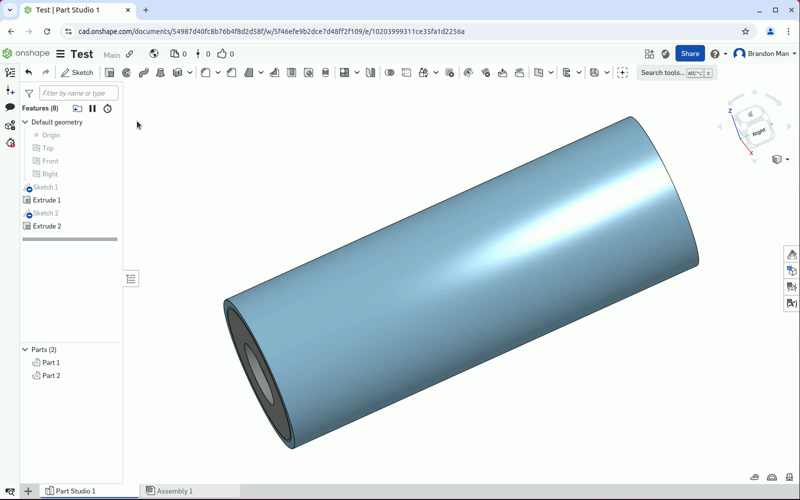
key(down, 2)
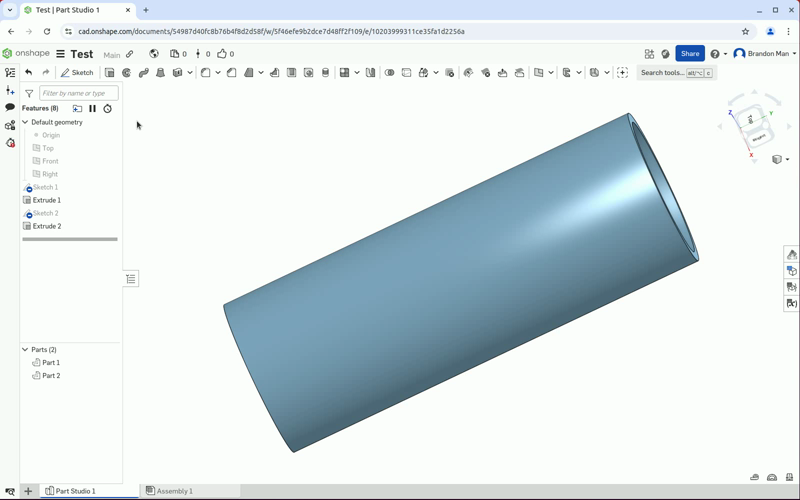
key(up, 2)
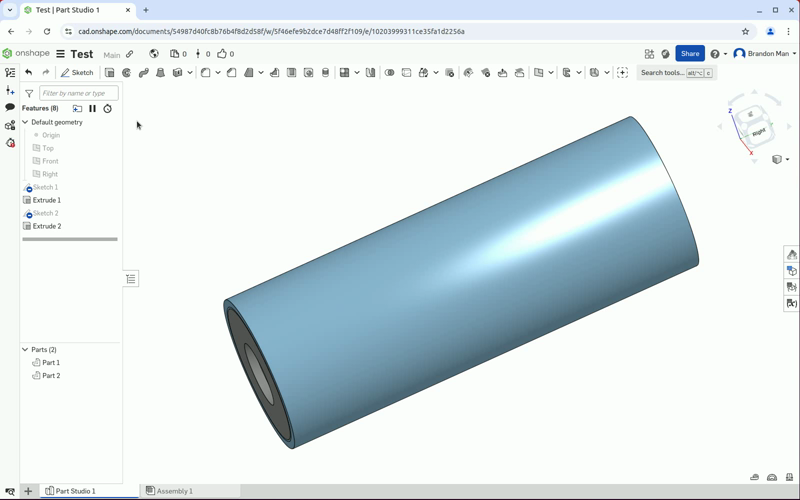
key(right, 2)
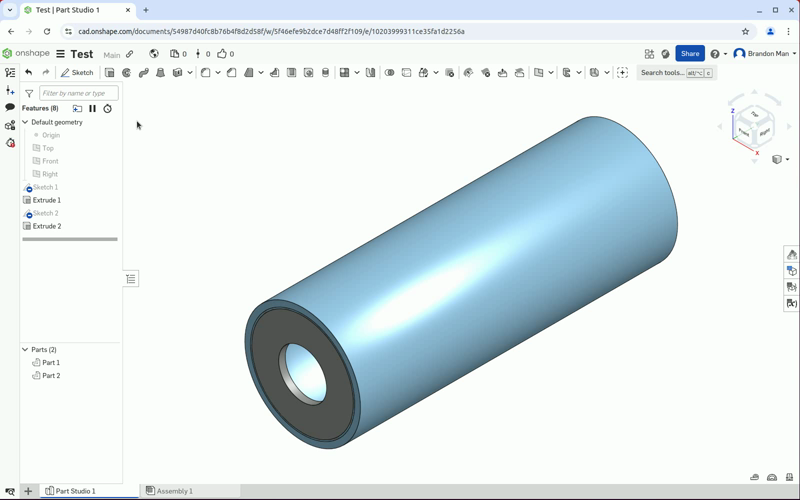
mouse_move(73, 189)
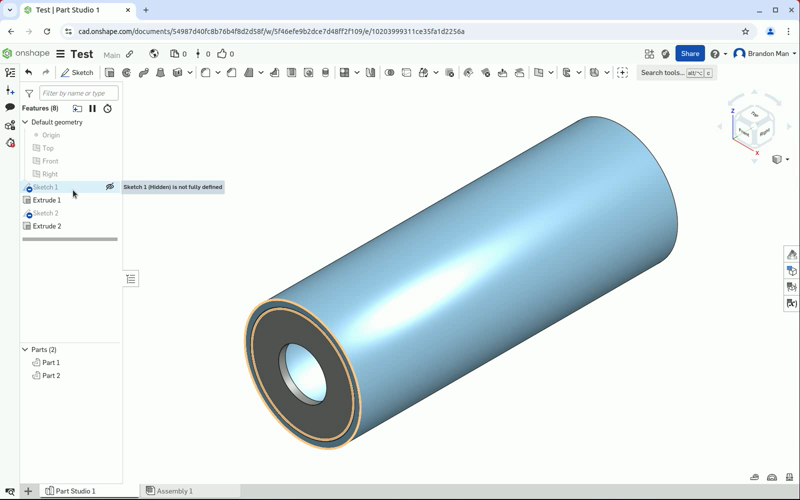
click(73, 189)